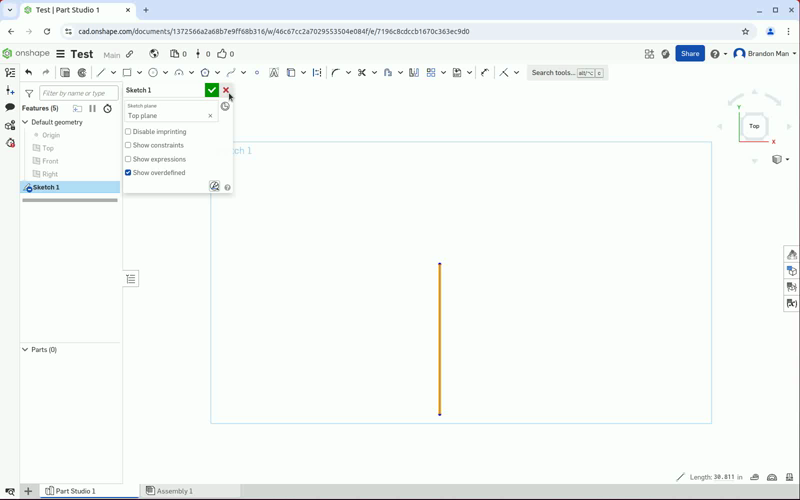
key(shift+h)
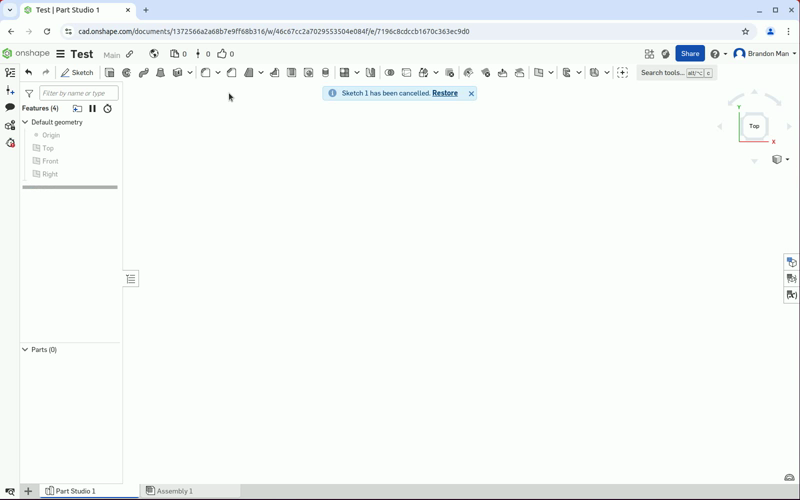
mouse_move(73, 352)
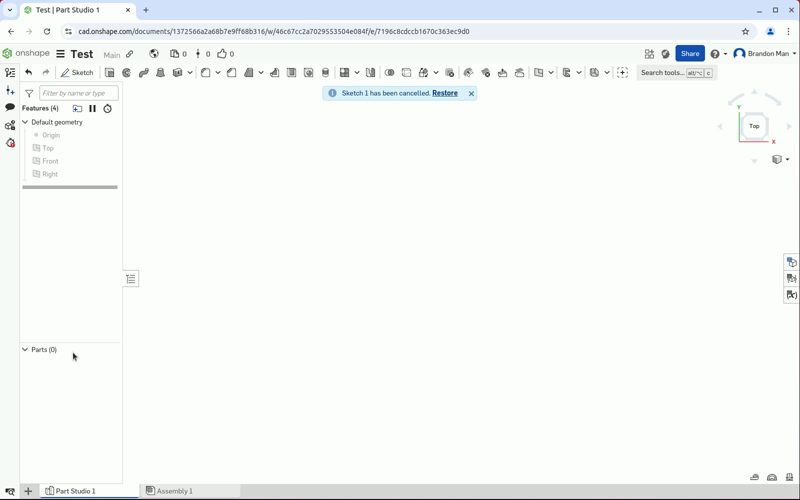
key(y)
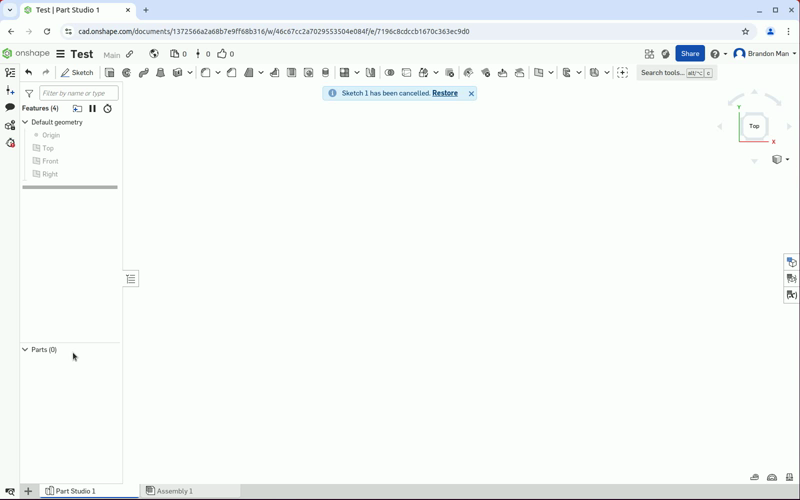
key(shift+p)
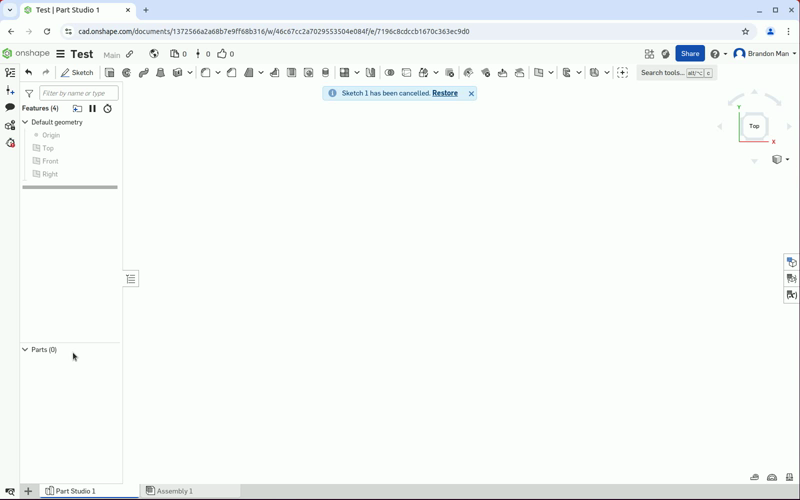
key(space)
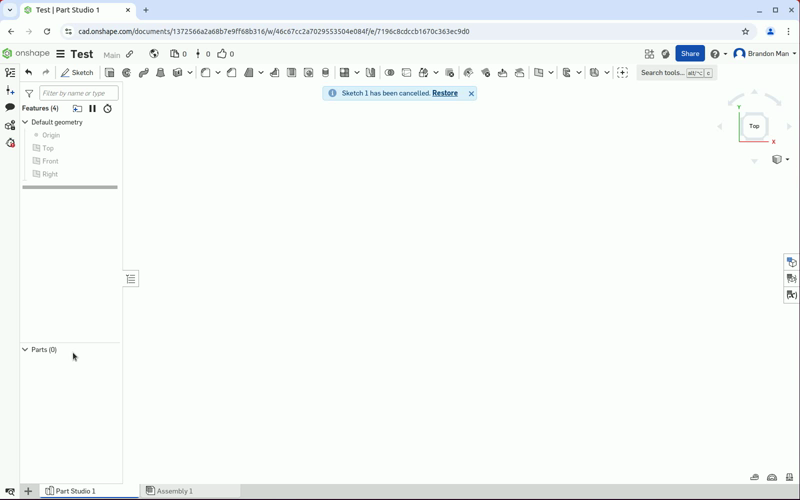
key_down(shift)
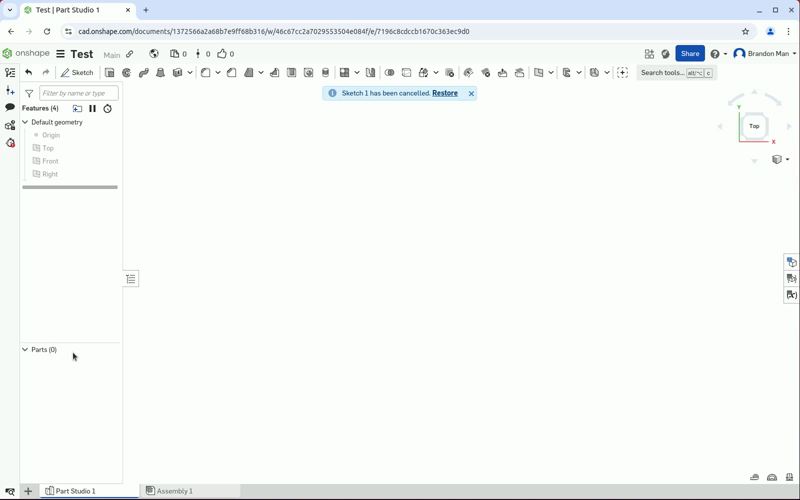
key(up)
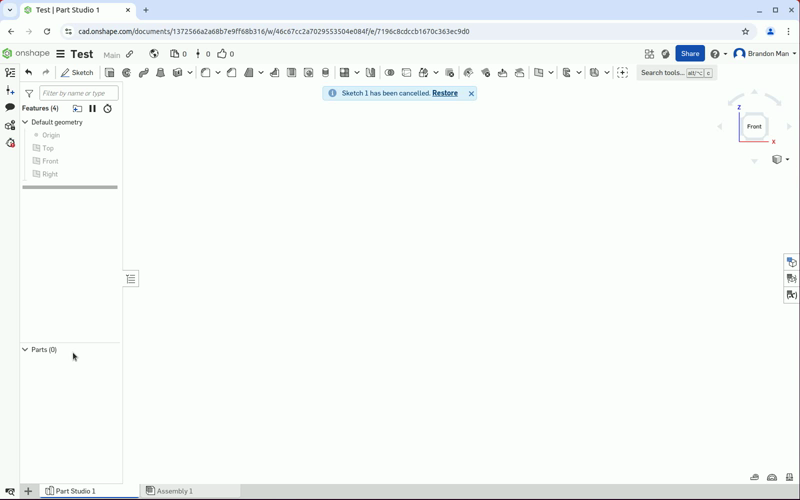
key_up(shift)
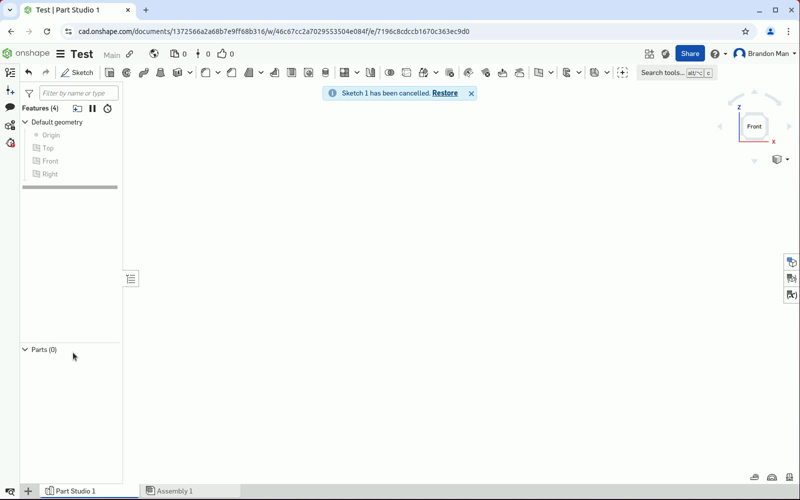
mouse_move(73, 352)
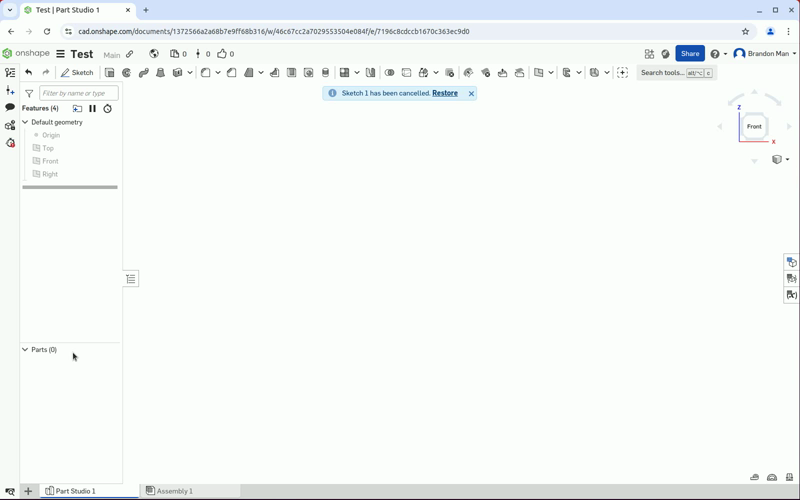
key(shift+y)
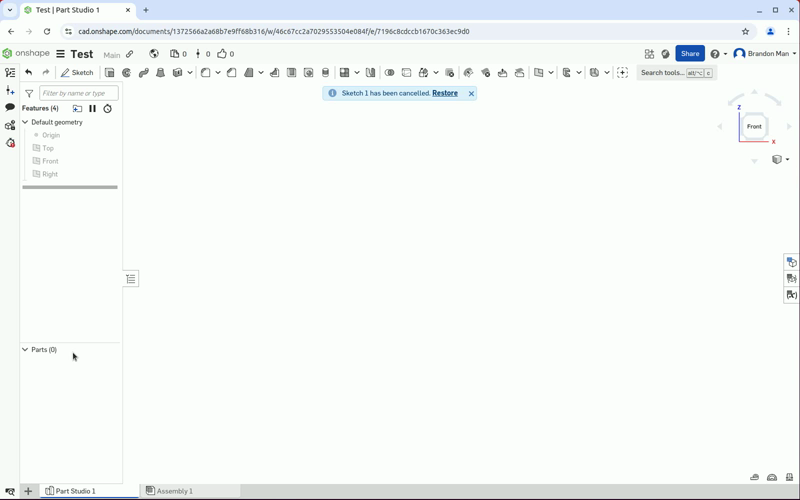
key(shift+s)
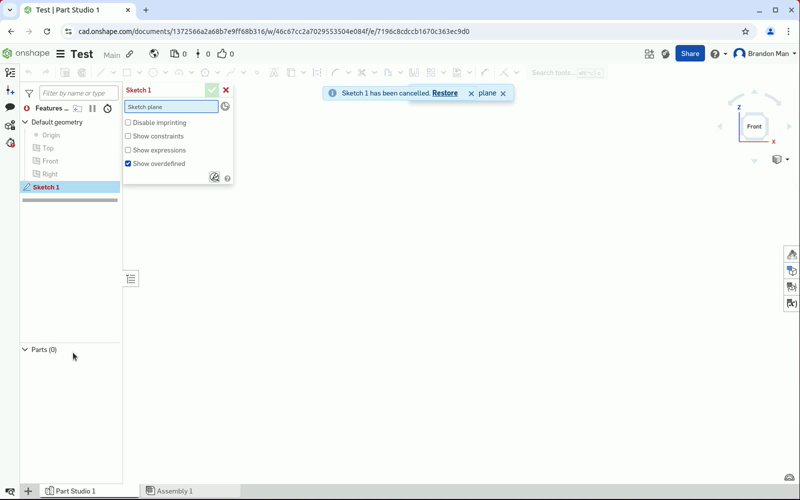
mouse_move(73, 163)
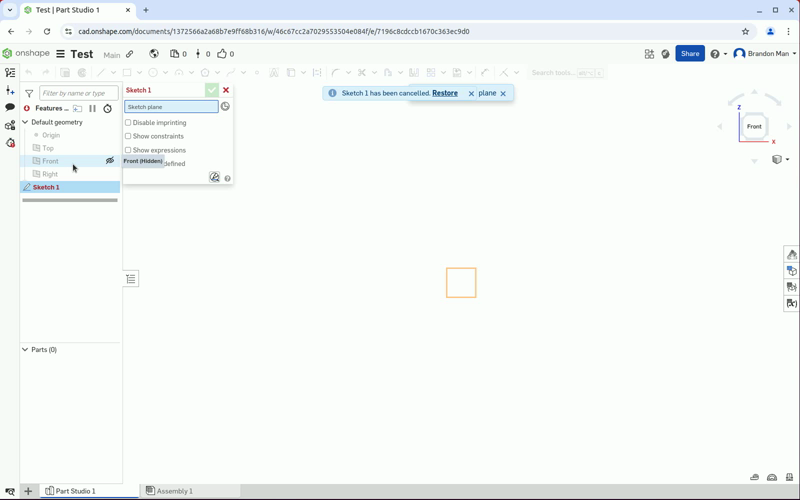
click(73, 163)
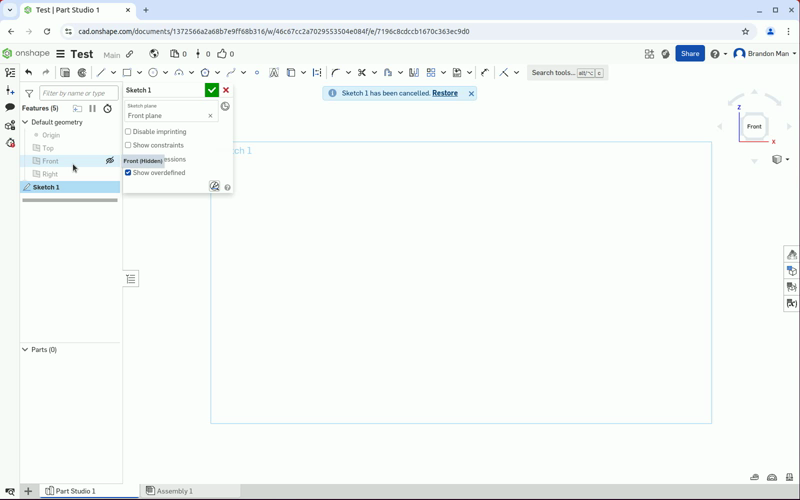
mouse_move(73, 352)
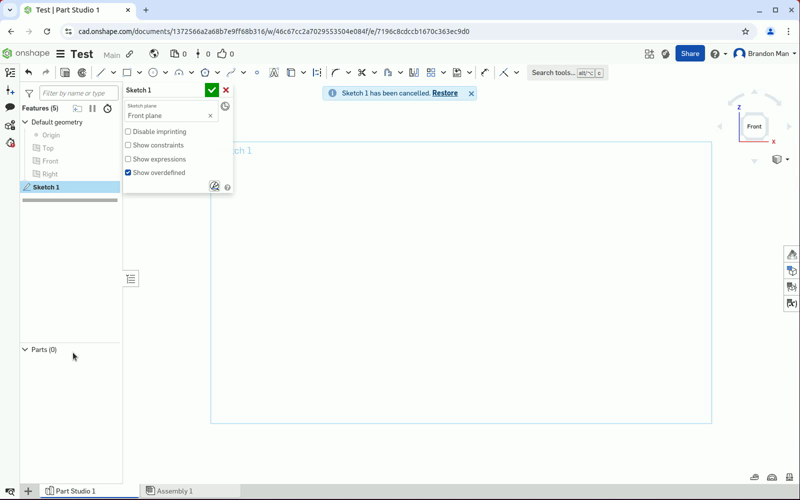
key(y)
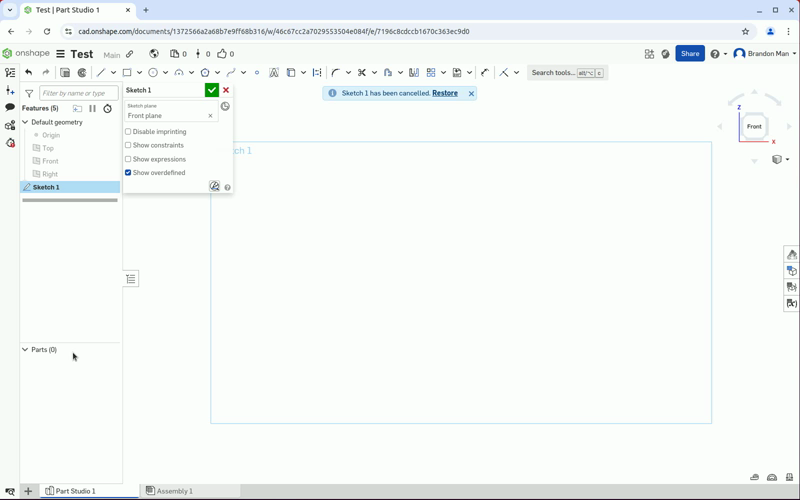
key(l)
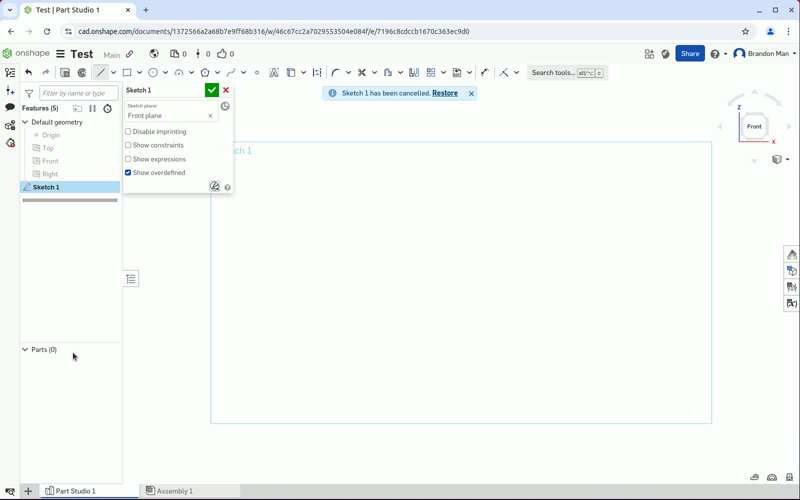
key_down(shift)
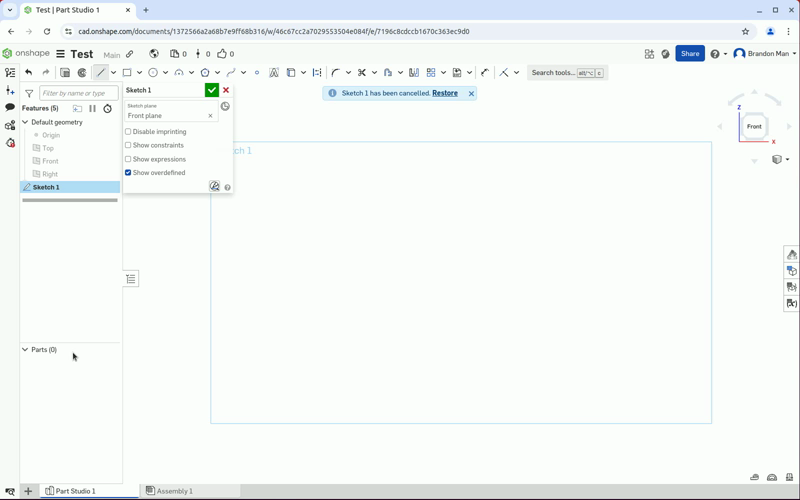
mouse_move(416, 395)
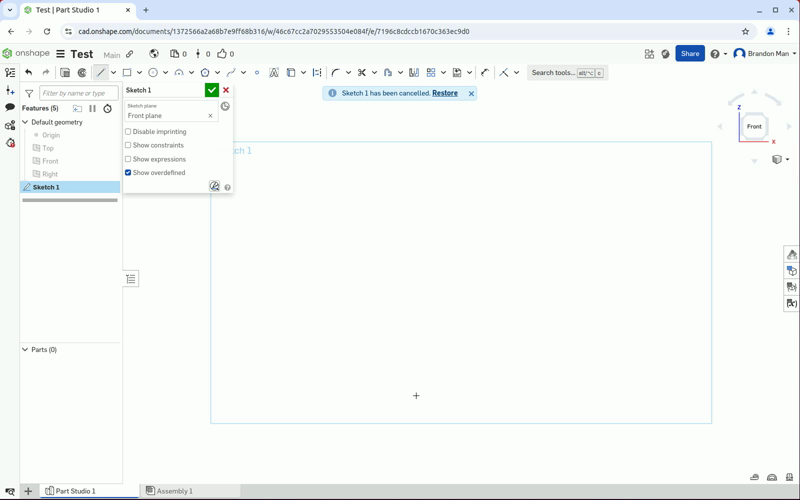
click(416, 395)
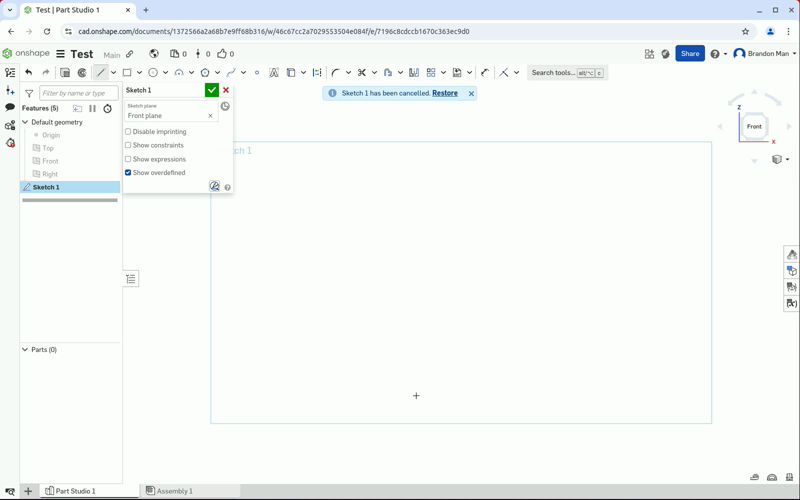
key_up(shift)
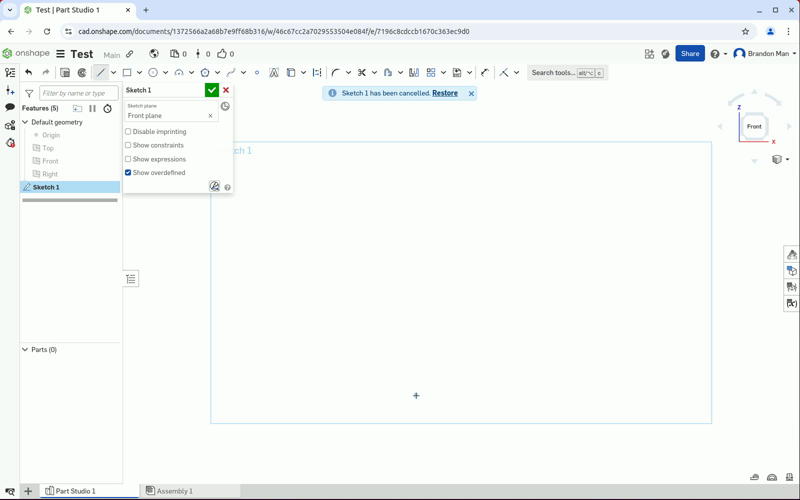
key_down(shift)
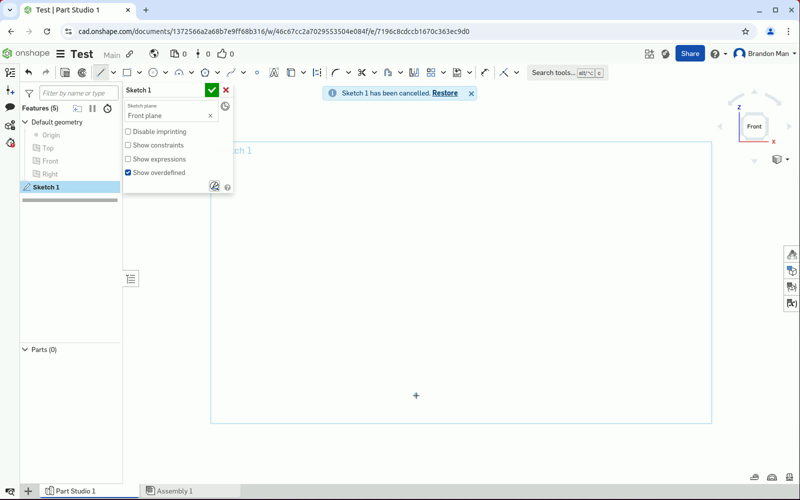
mouse_move(503, 395)
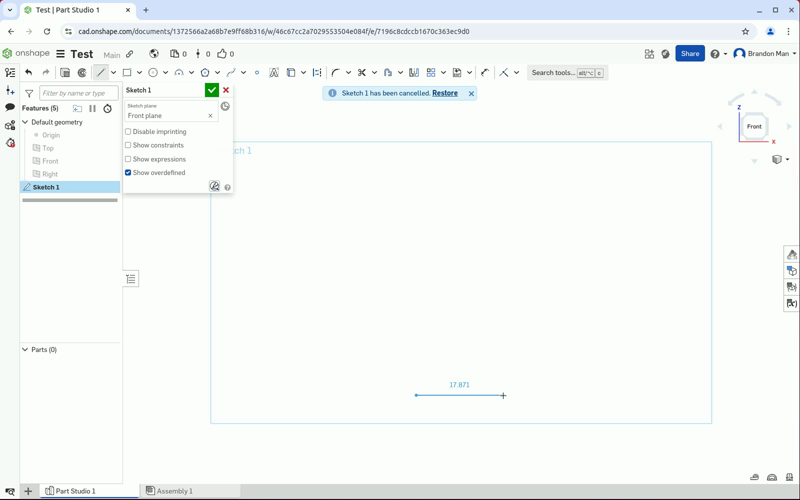
click(503, 395)
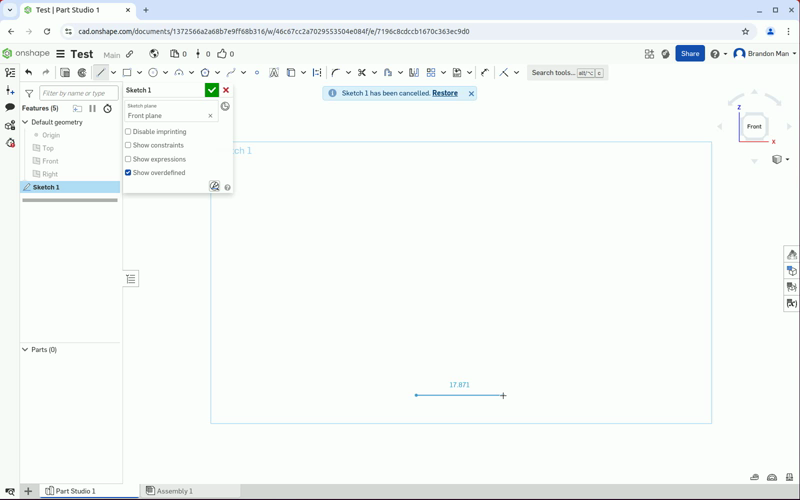
key_up(shift)
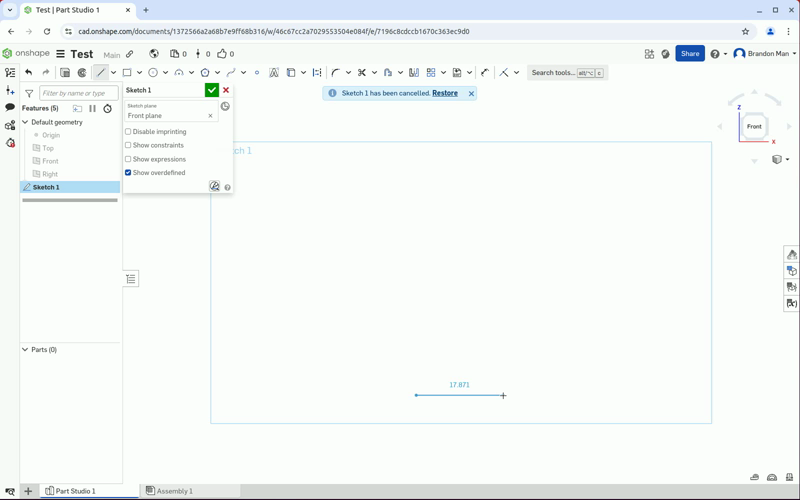
key_down(shift)
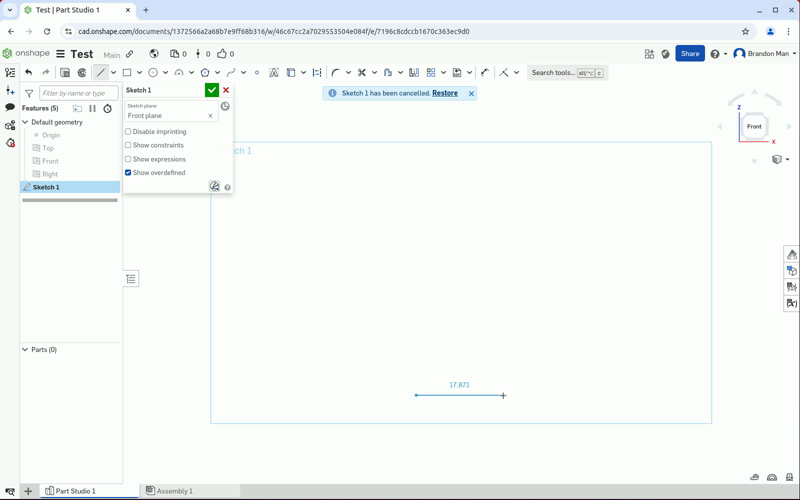
mouse_move(503, 171)
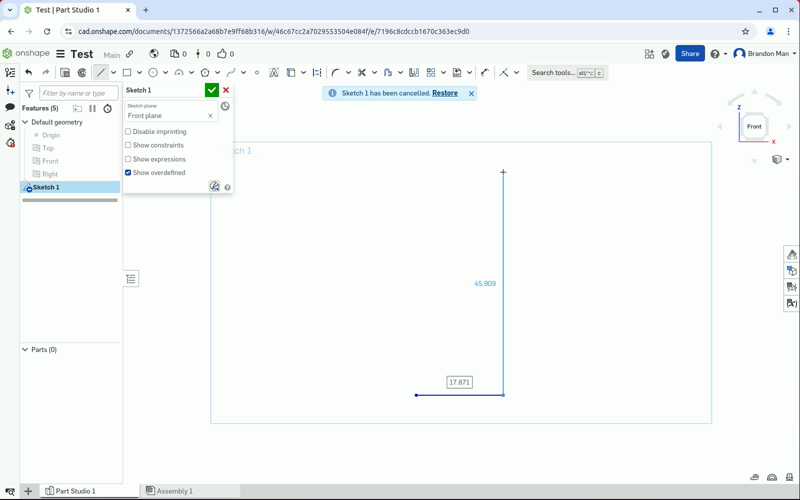
click(503, 171)
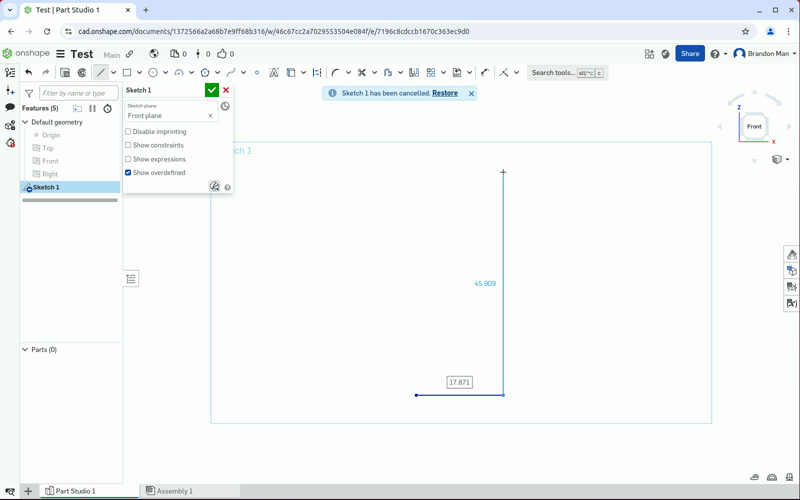
key_up(shift)
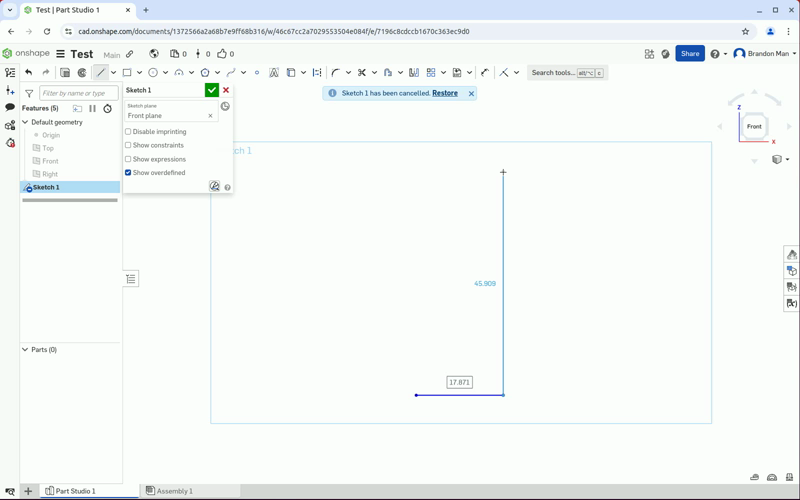
key_down(shift)
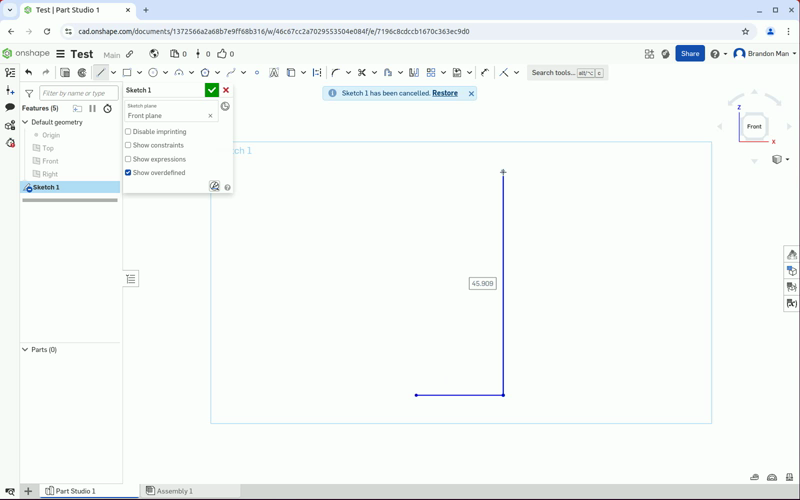
mouse_move(533, 171)
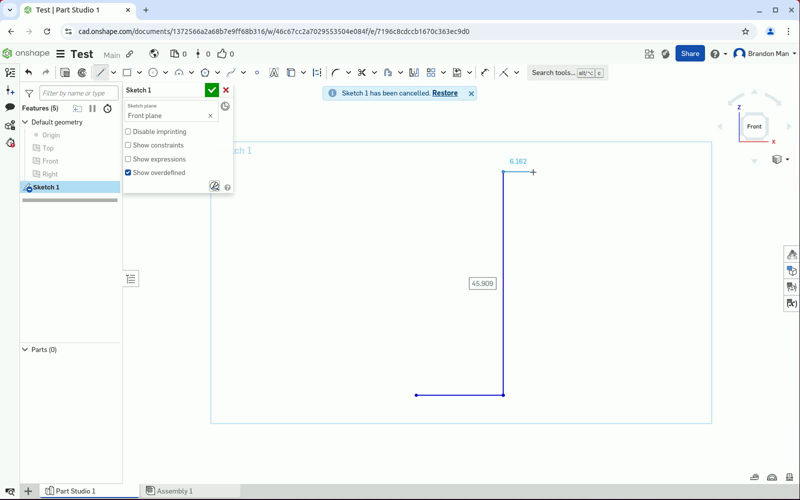
mouse_move(475, 171)
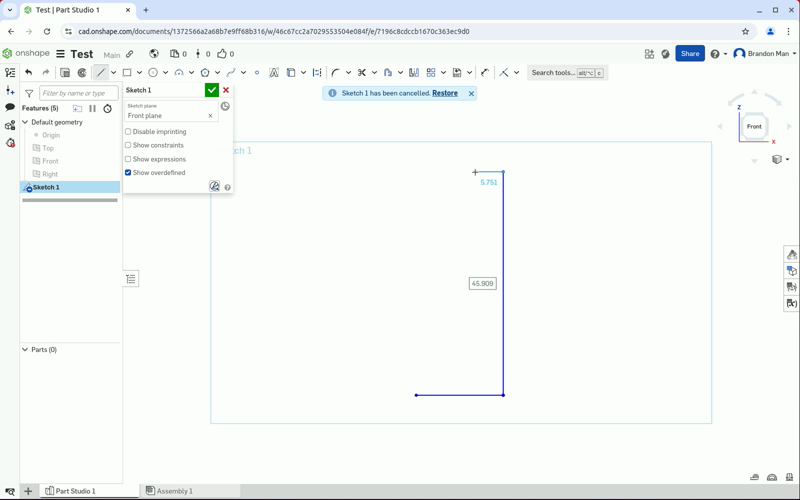
click(475, 171)
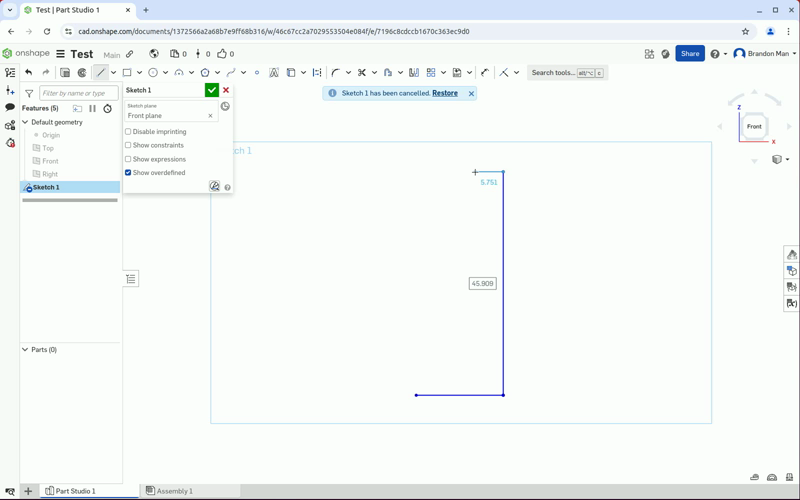
key_up(shift)
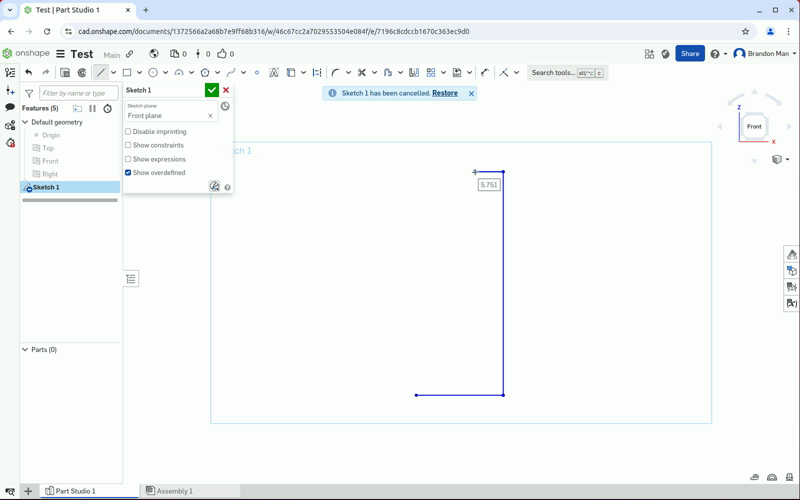
key_down(shift)
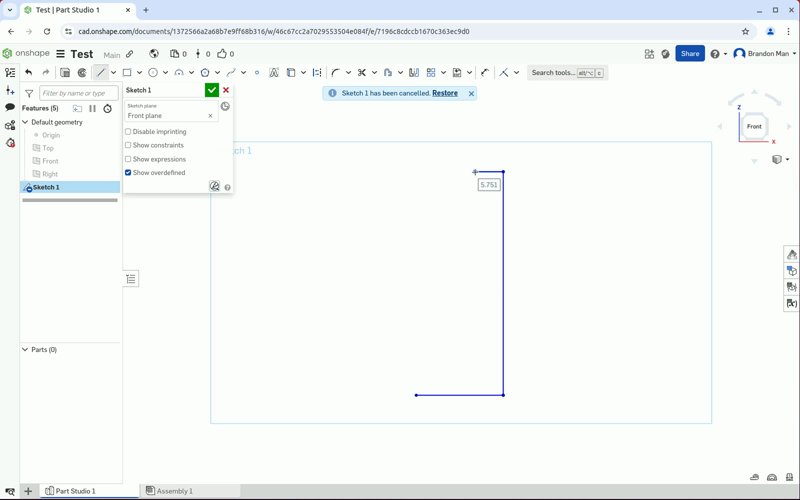
mouse_move(475, 244)
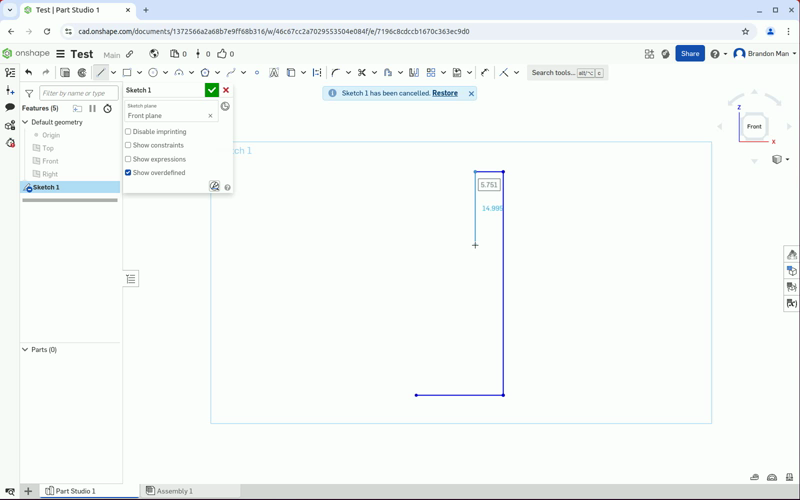
click(475, 244)
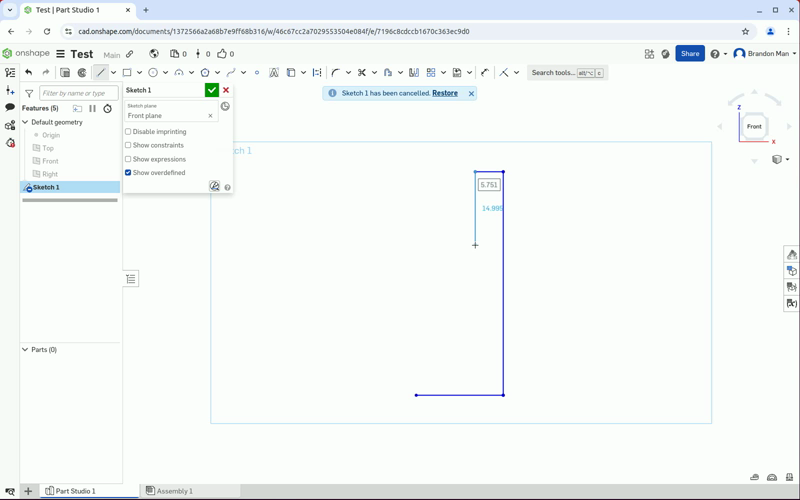
key_up(shift)
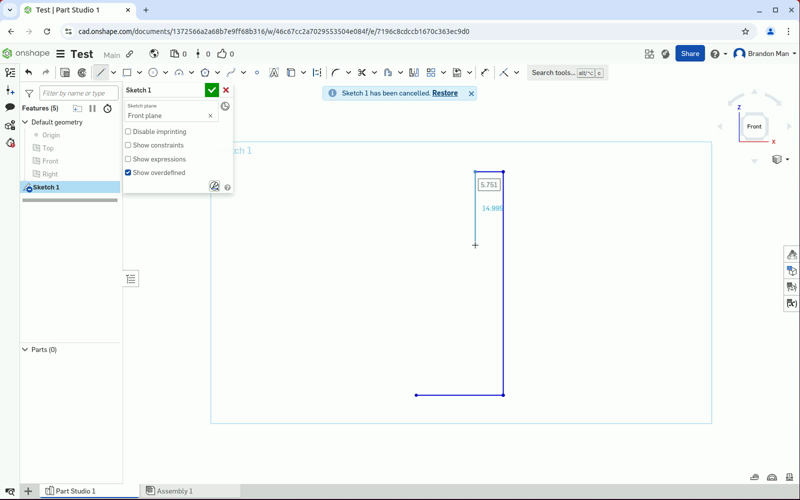
key(esc)
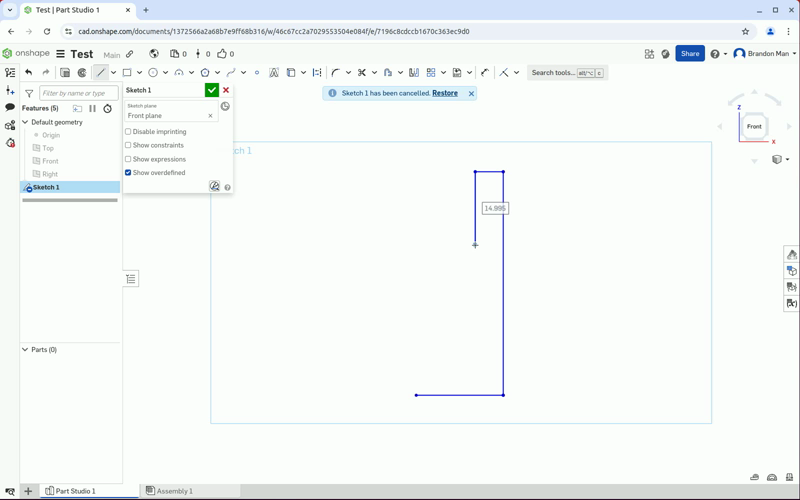
key(a)
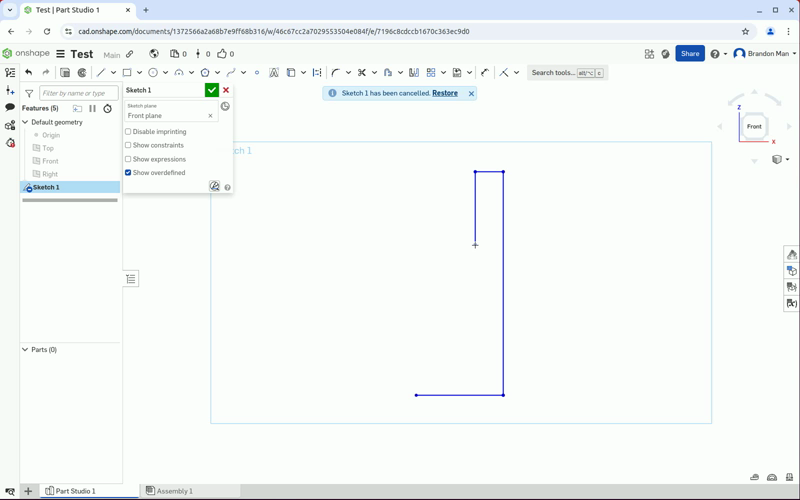
mouse_move(475, 244)
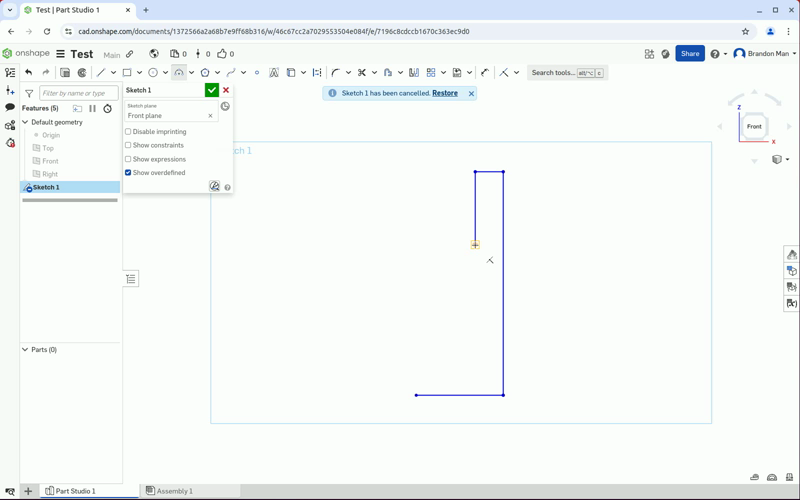
click(475, 244)
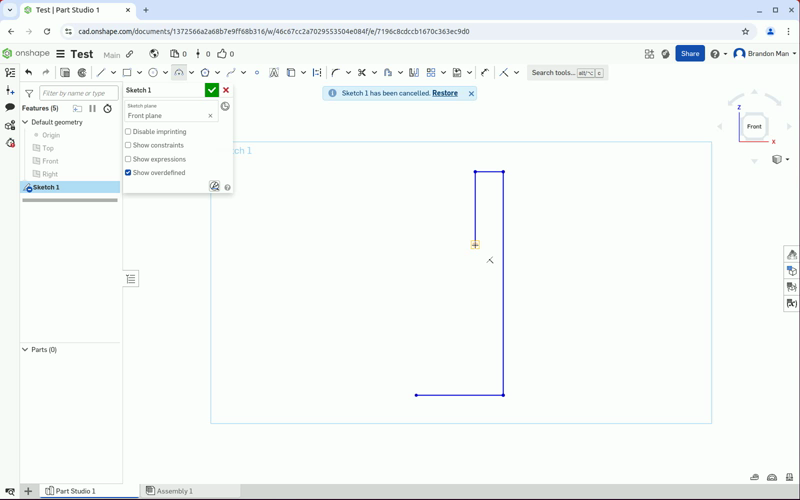
key_down(shift)
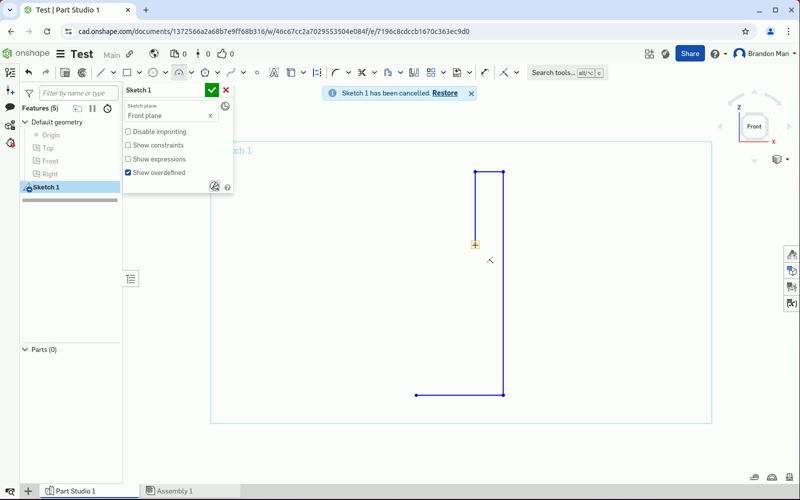
mouse_move(444, 244)
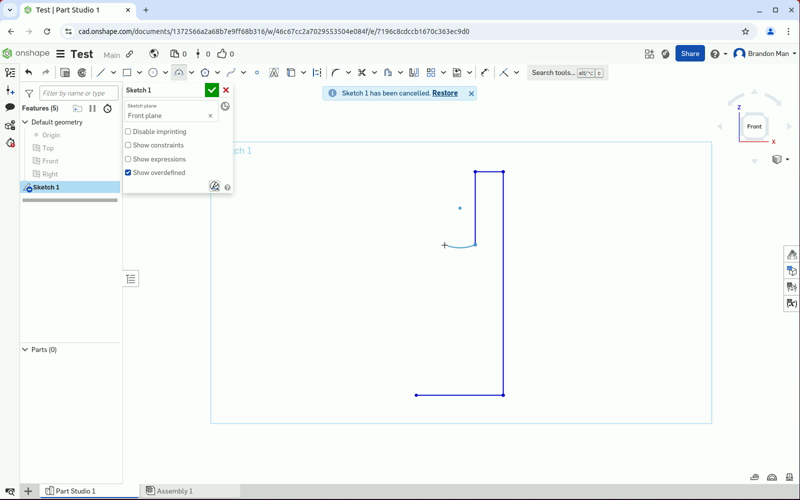
click(444, 244)
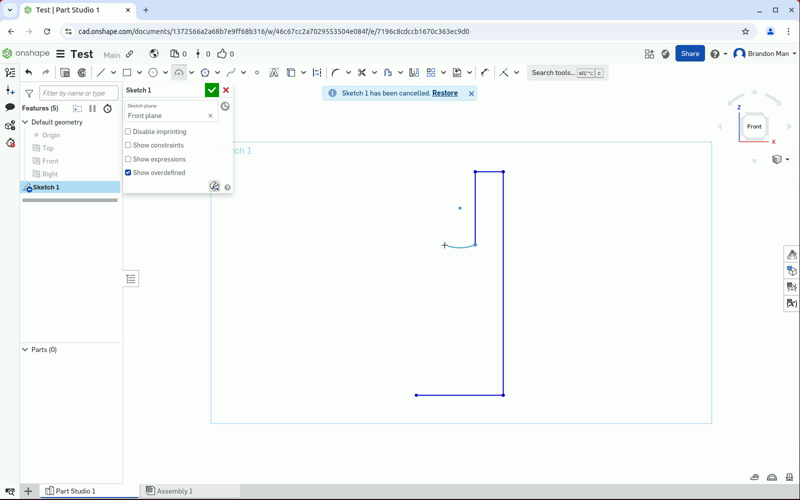
mouse_move(459, 259)
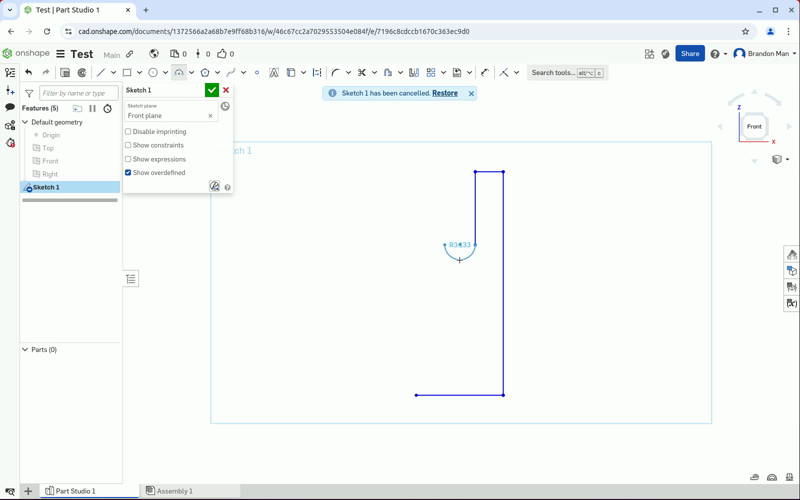
click(459, 259)
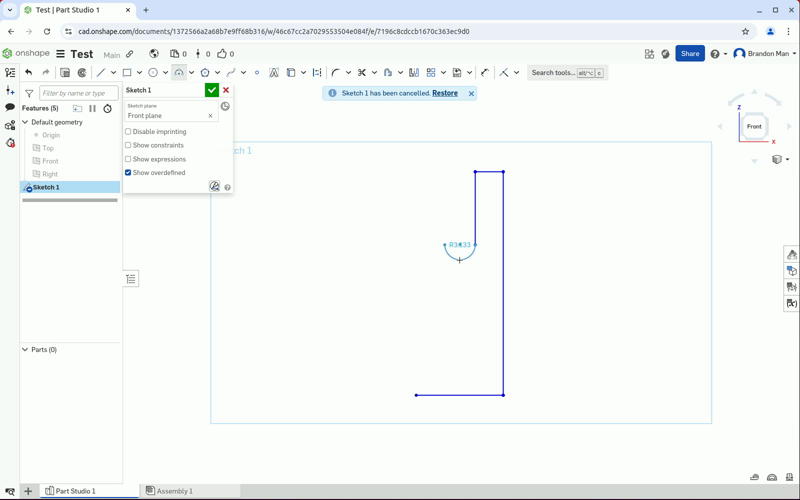
key_up(shift)
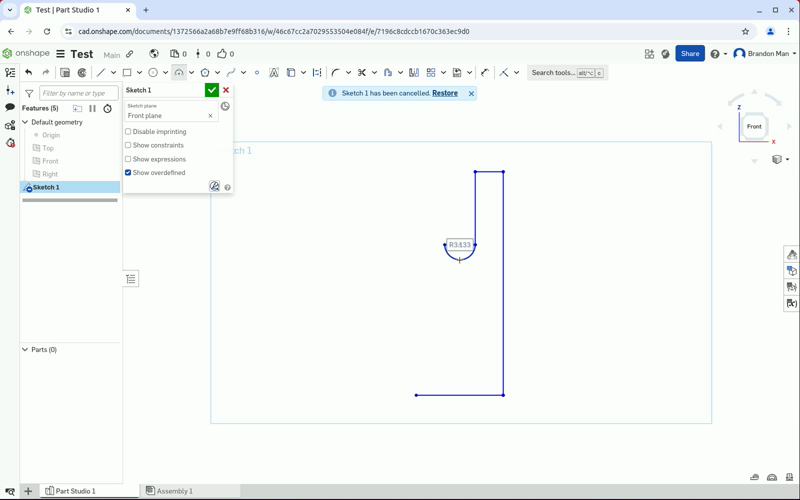
key(esc)
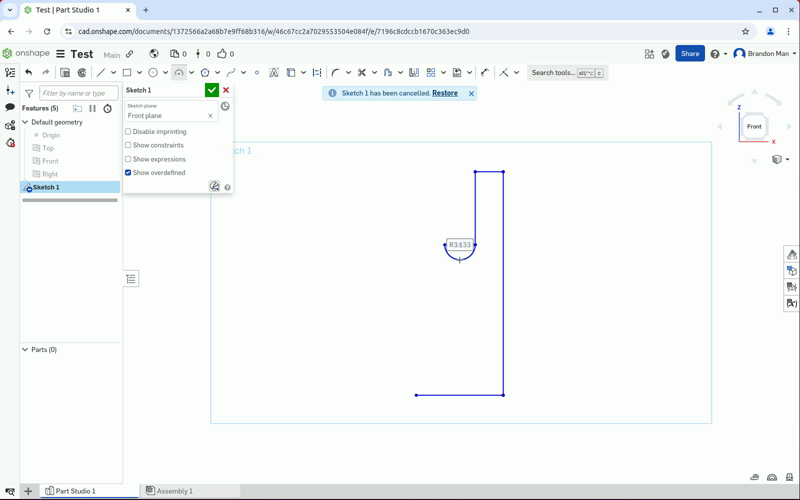
key(l)
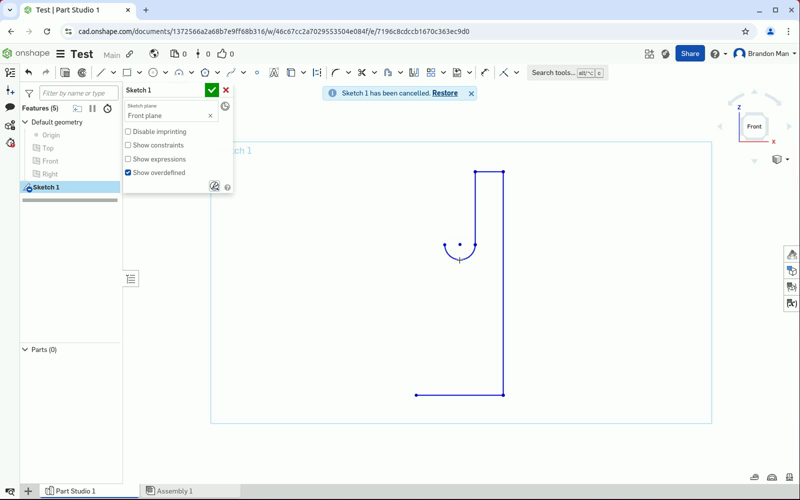
mouse_move(444, 244)
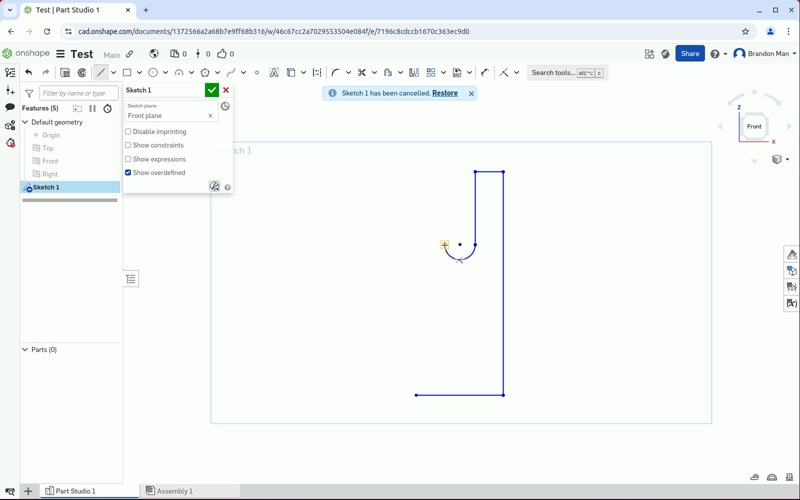
click(444, 244)
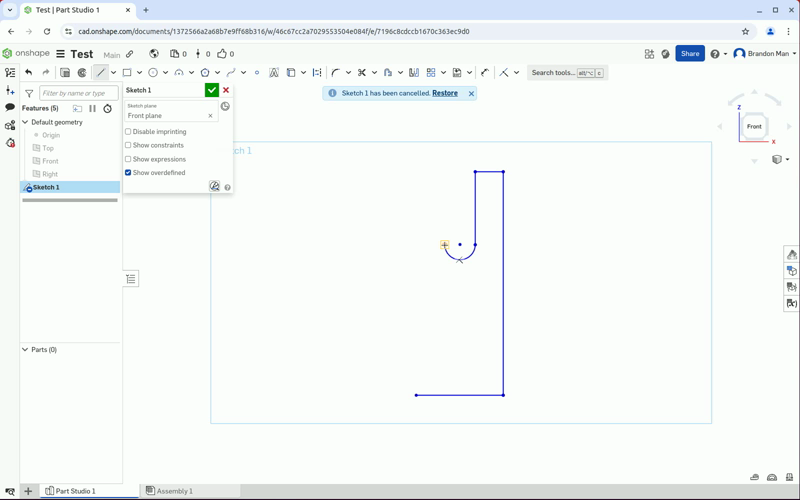
key_down(shift)
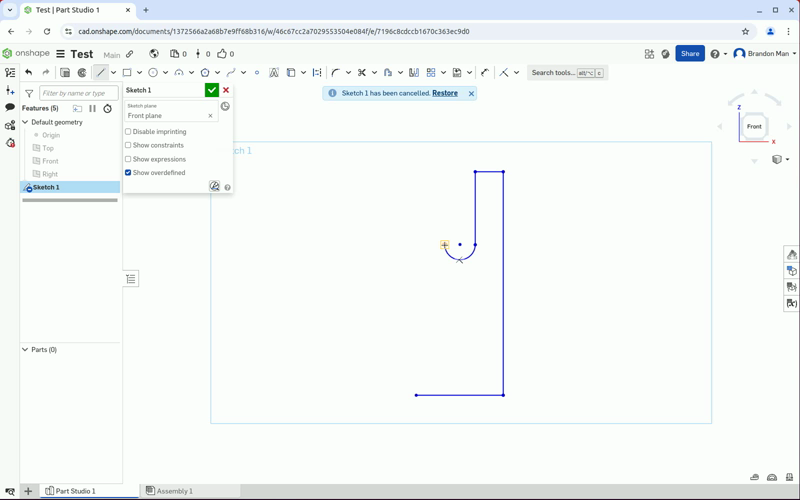
mouse_move(444, 171)
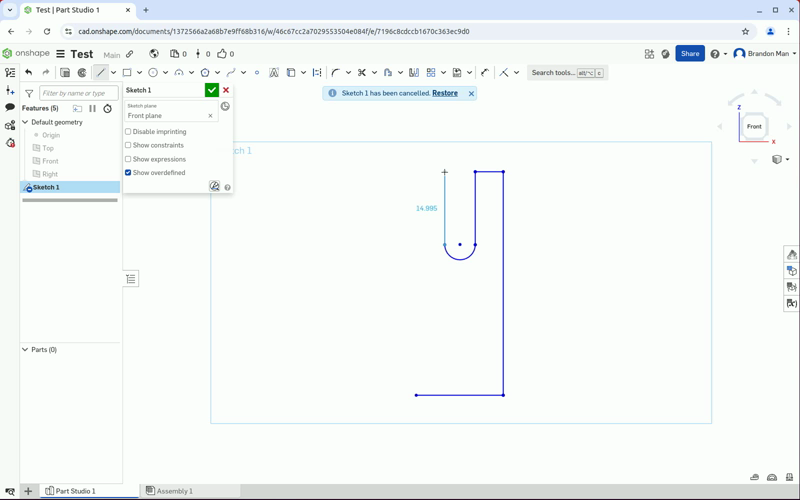
click(444, 171)
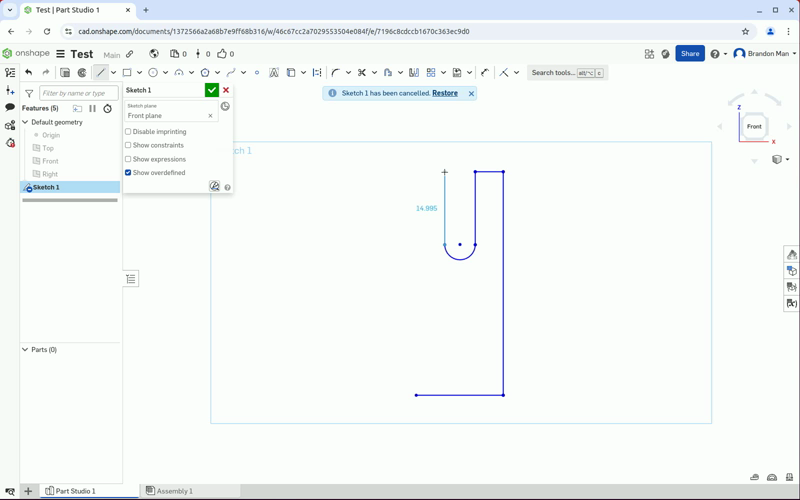
key_up(shift)
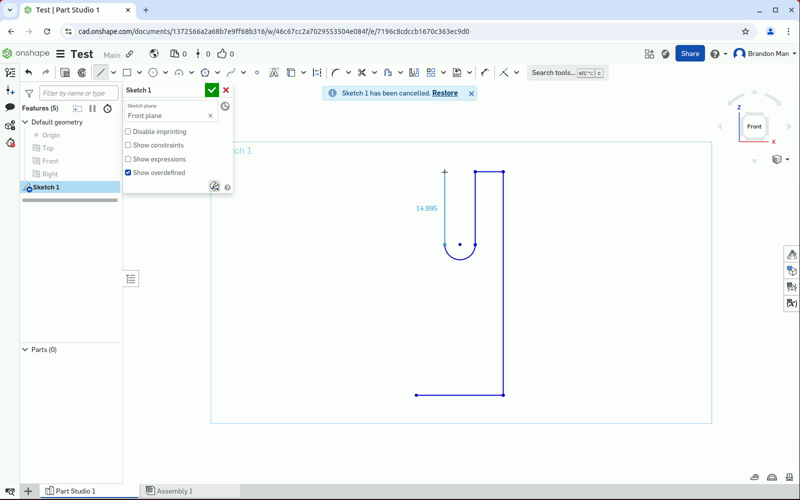
key_down(shift)
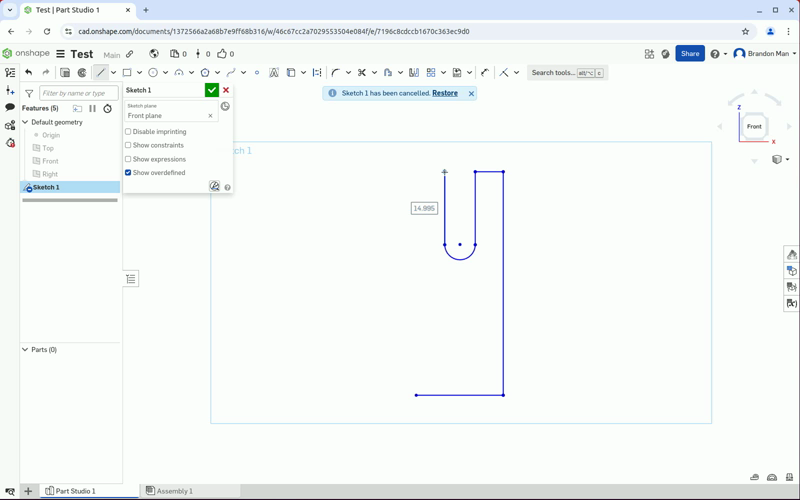
mouse_move(474, 171)
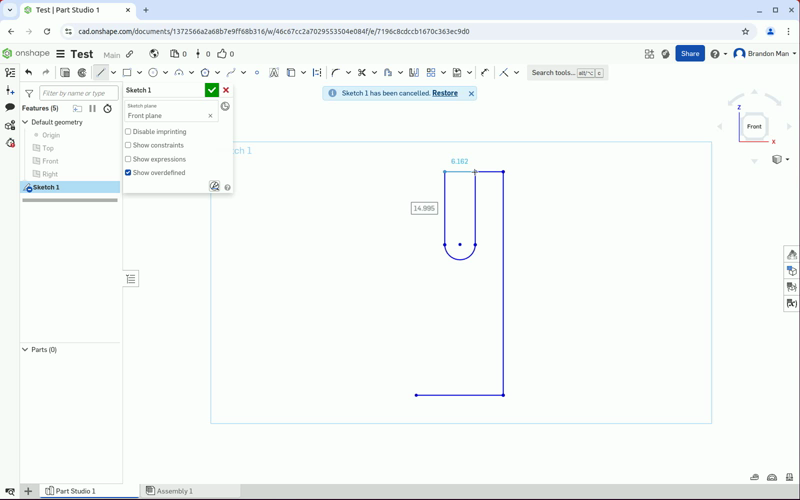
mouse_move(416, 171)
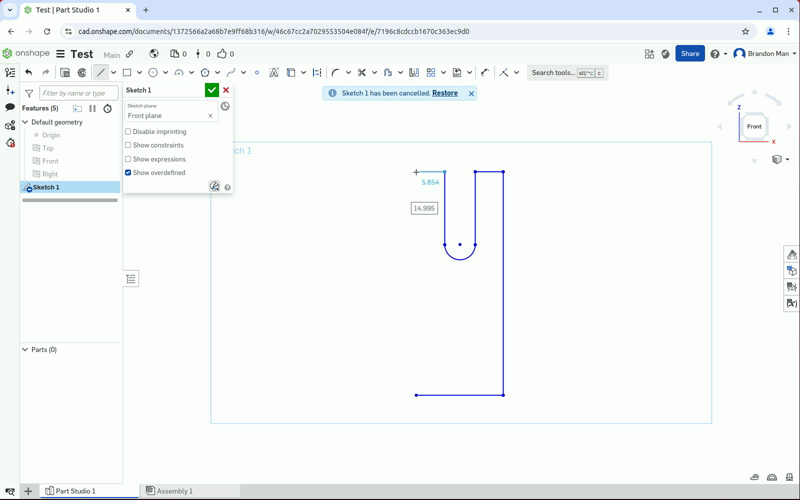
click(416, 171)
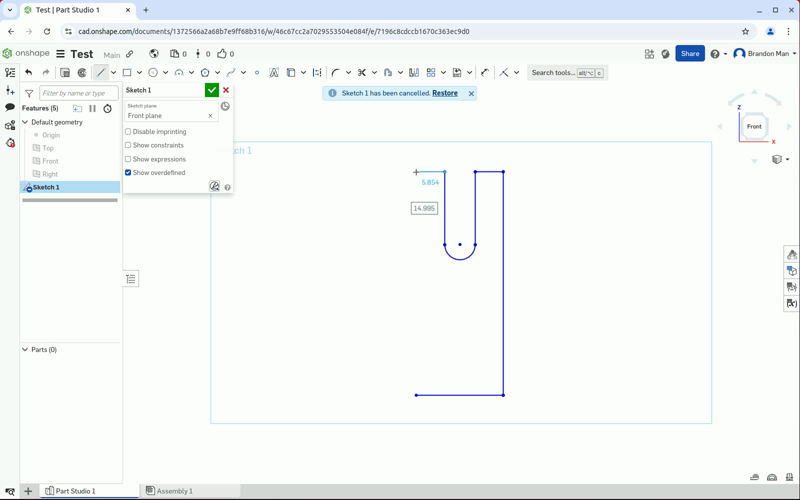
key_up(shift)
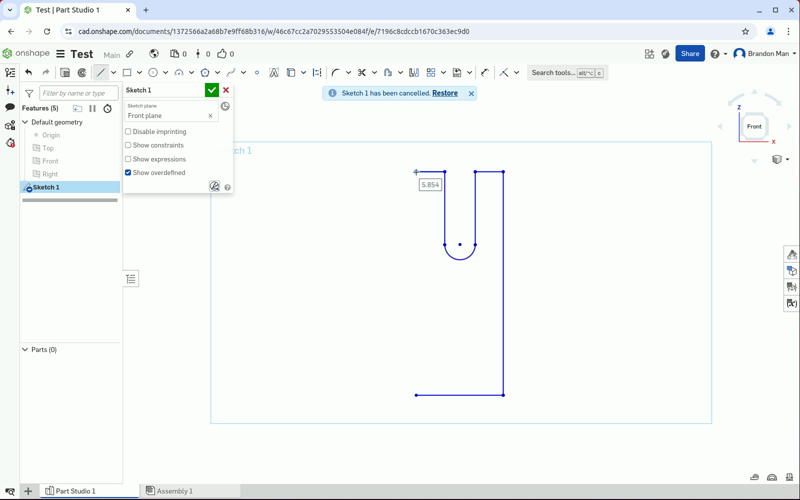
key_down(shift)
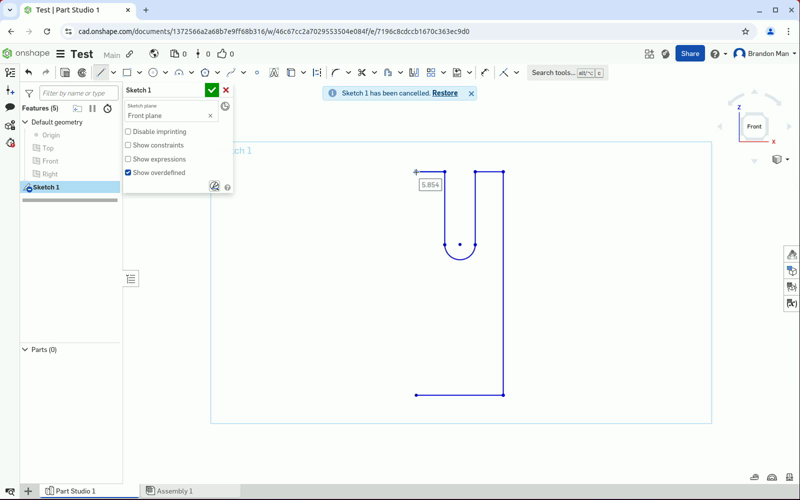
mouse_move(416, 395)
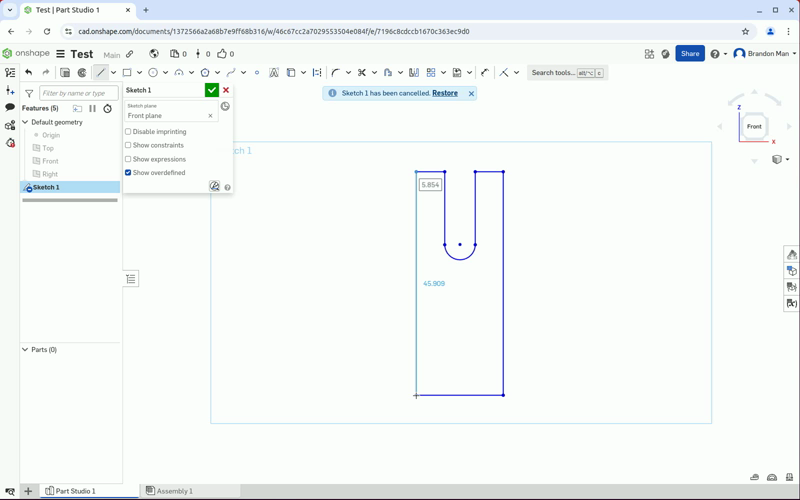
key_up(shift)
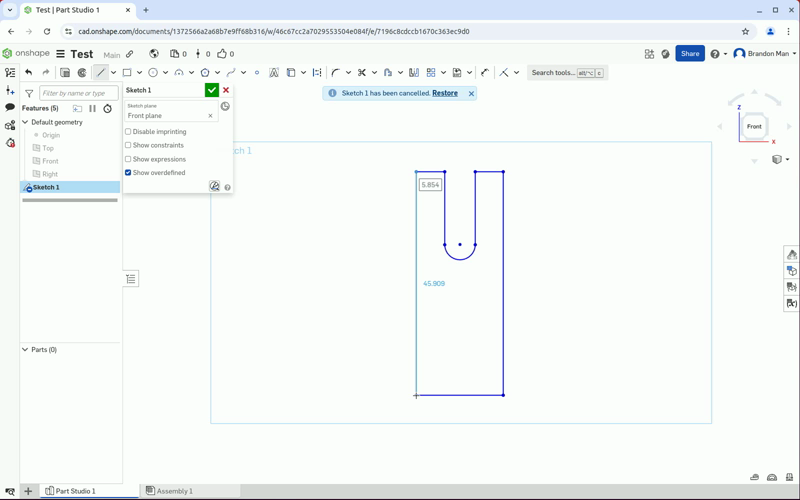
click(416, 395)
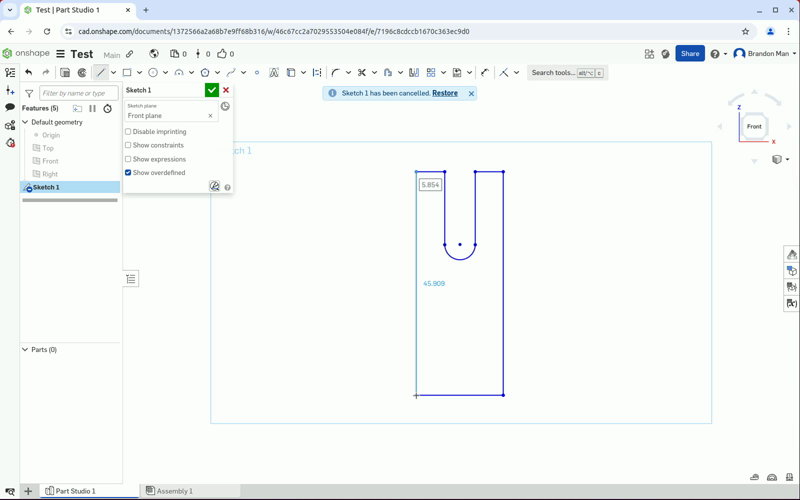
key(esc)
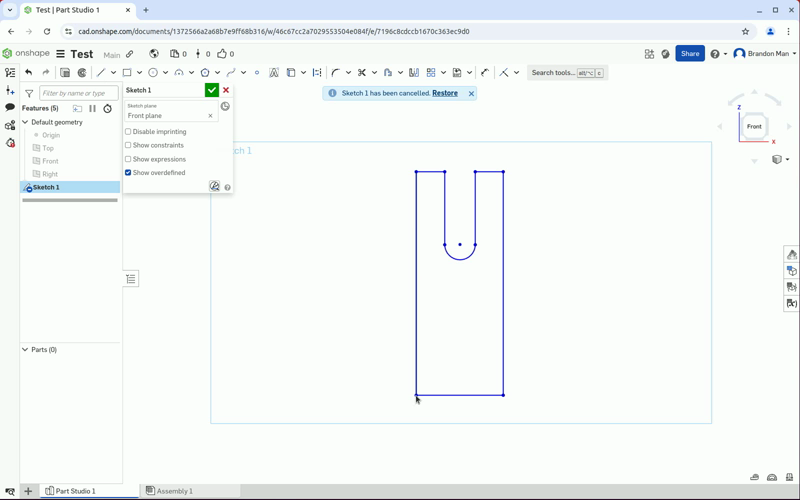
mouse_move(490, 255)
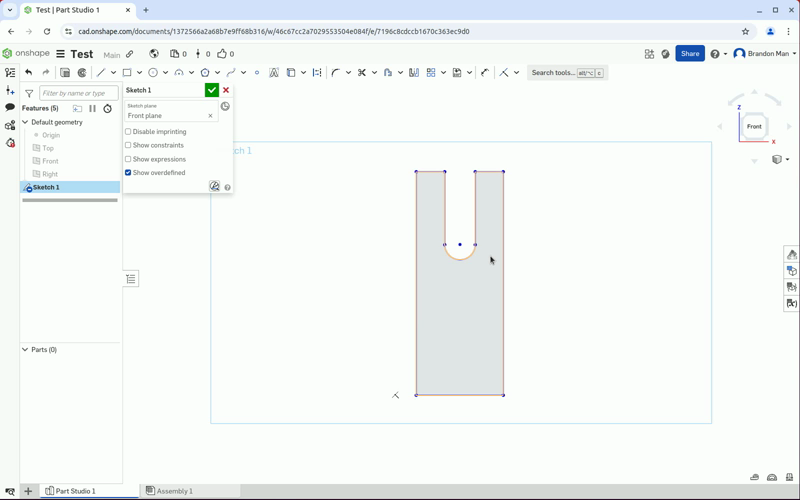
scroll(6)
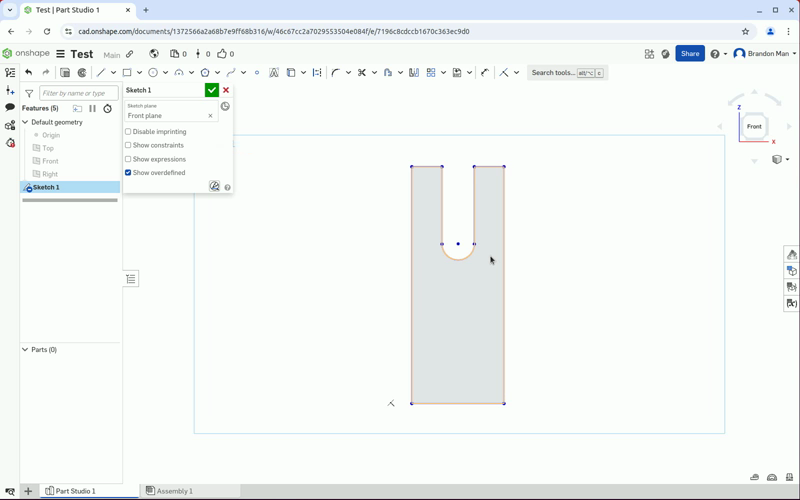
scroll(6)
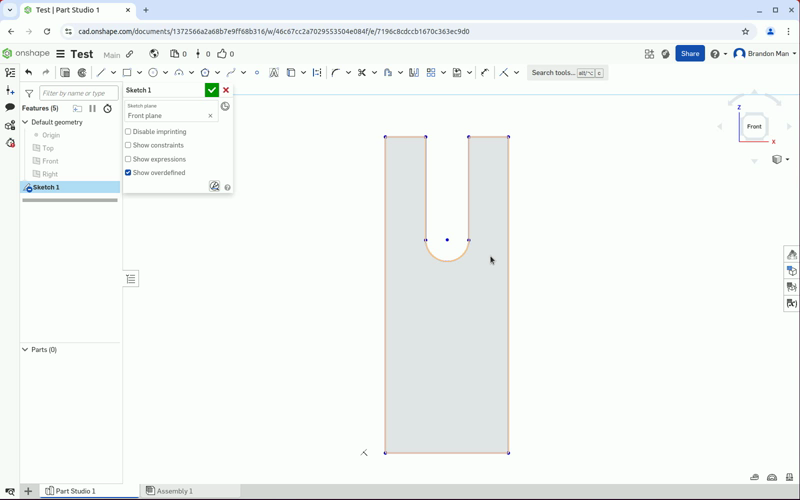
scroll(6)
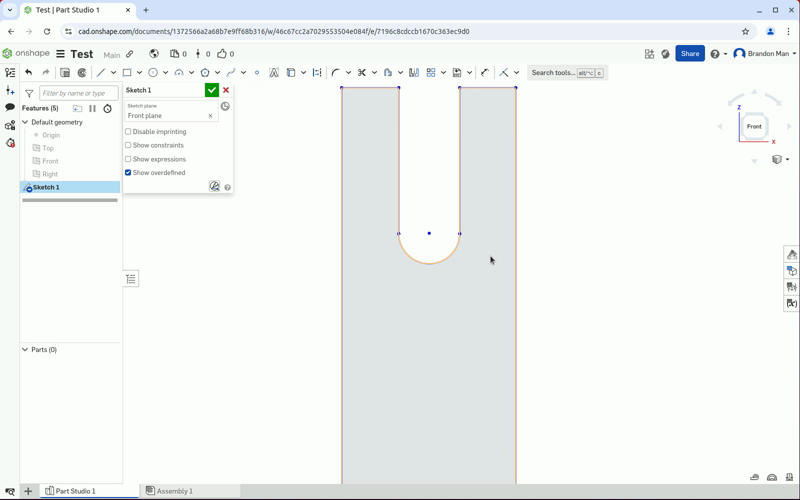
scroll(6)
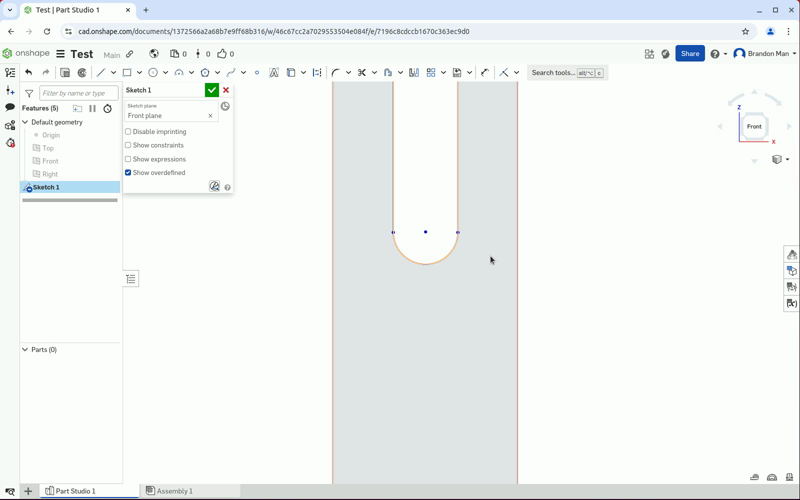
scroll(6)
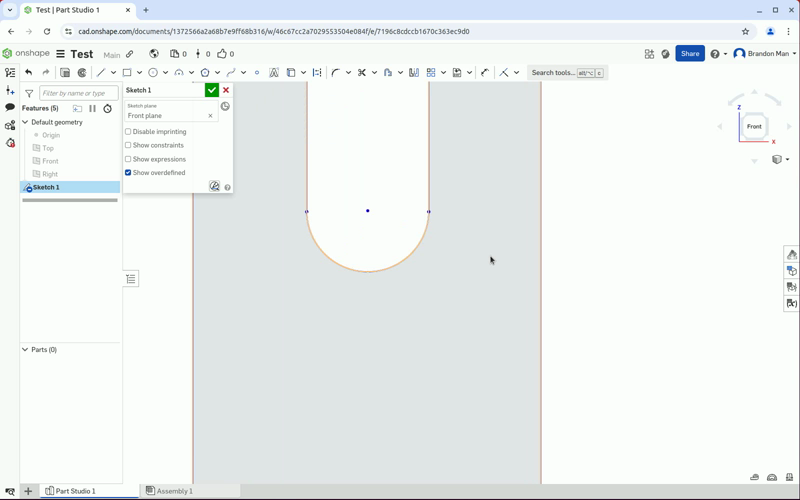
scroll(6)
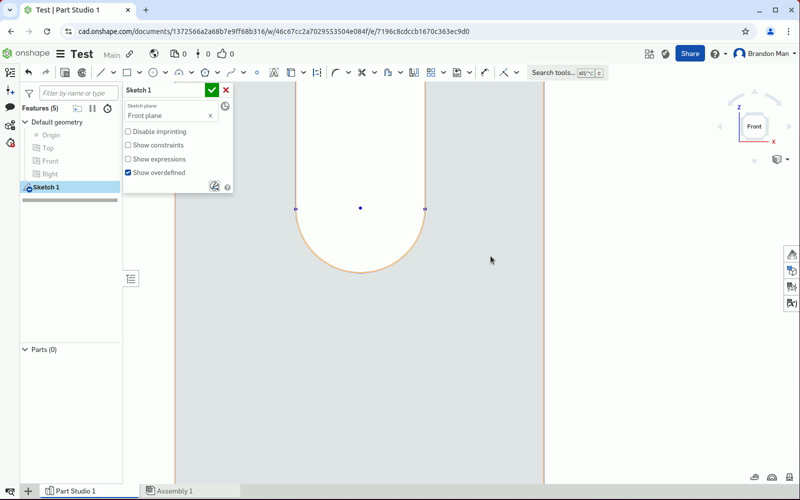
scroll(6)
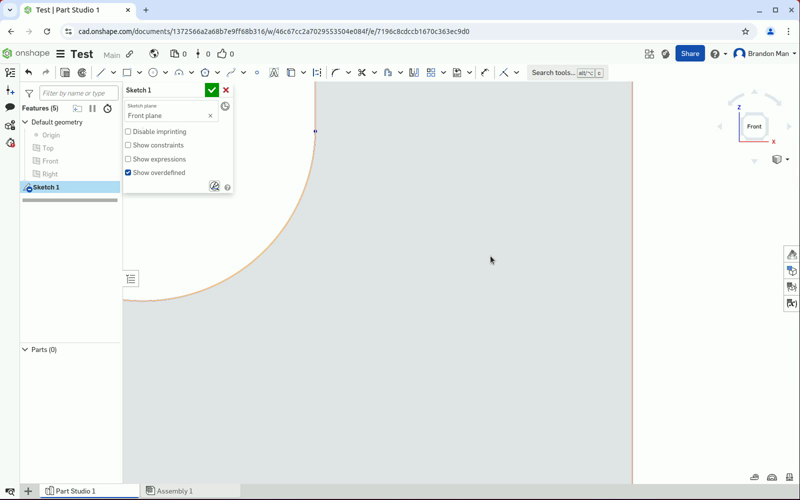
click(490, 255)
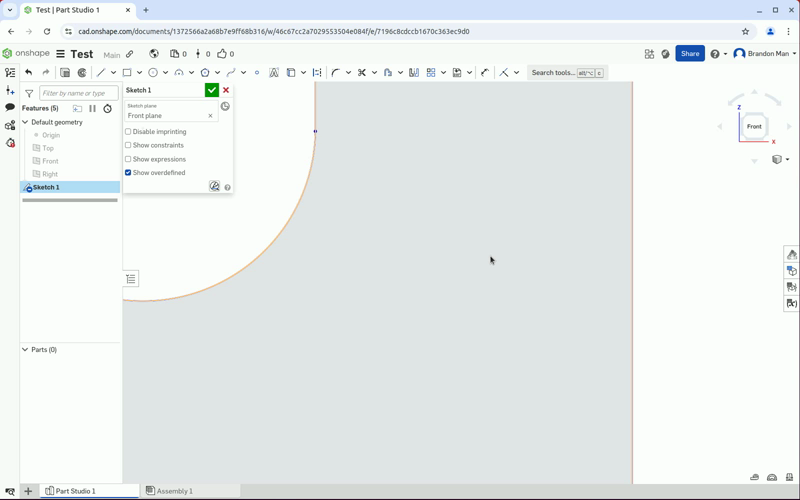
scroll(-6)
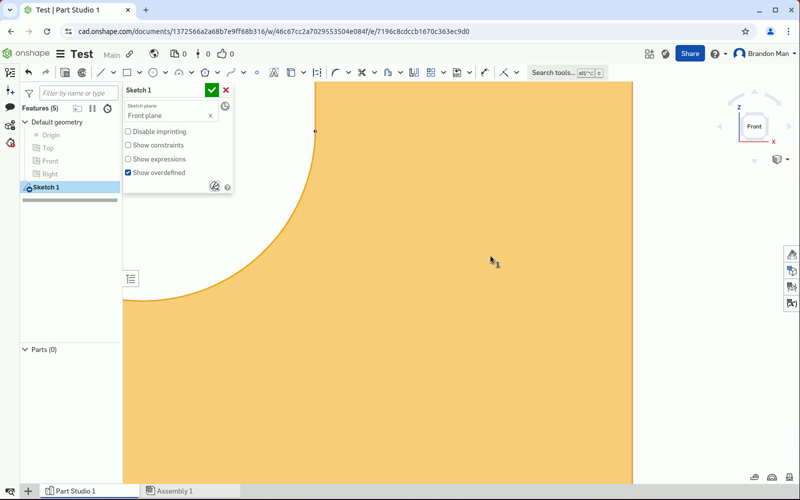
scroll(-6)
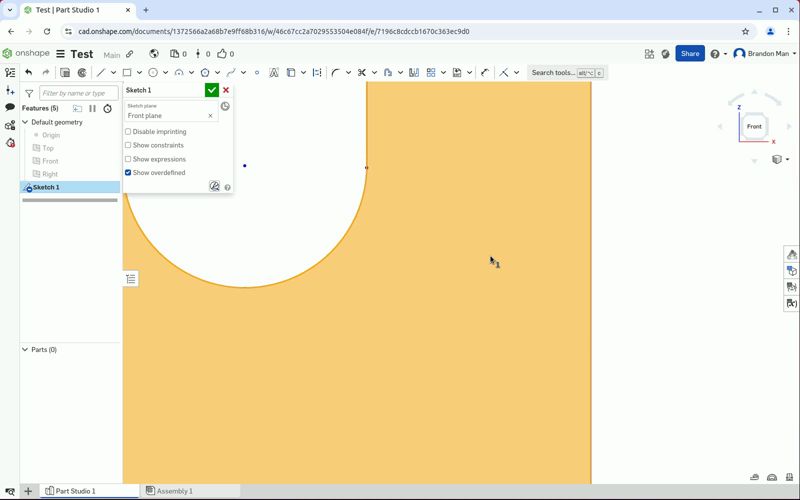
scroll(-6)
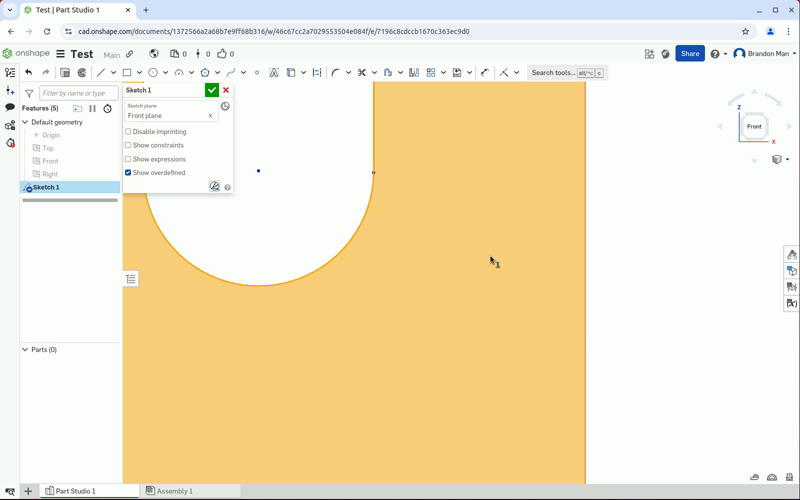
scroll(-6)
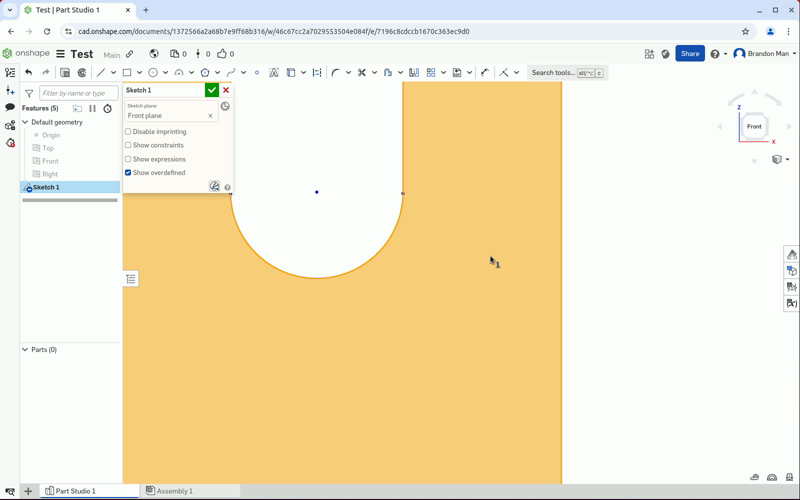
scroll(-6)
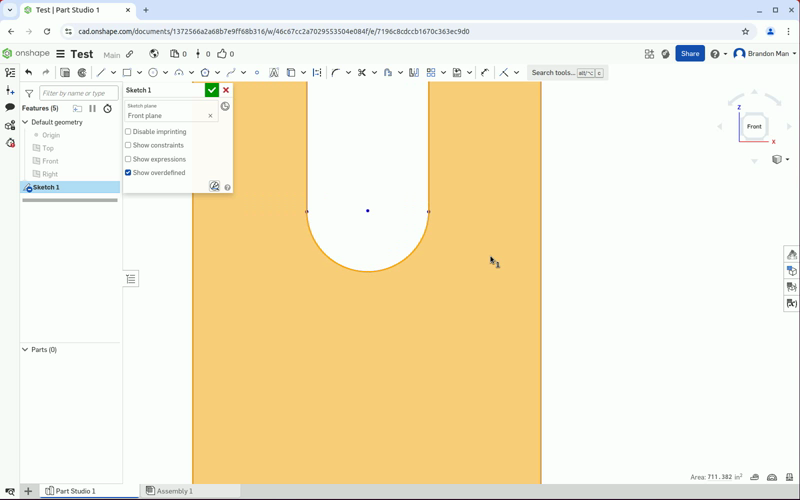
scroll(-6)
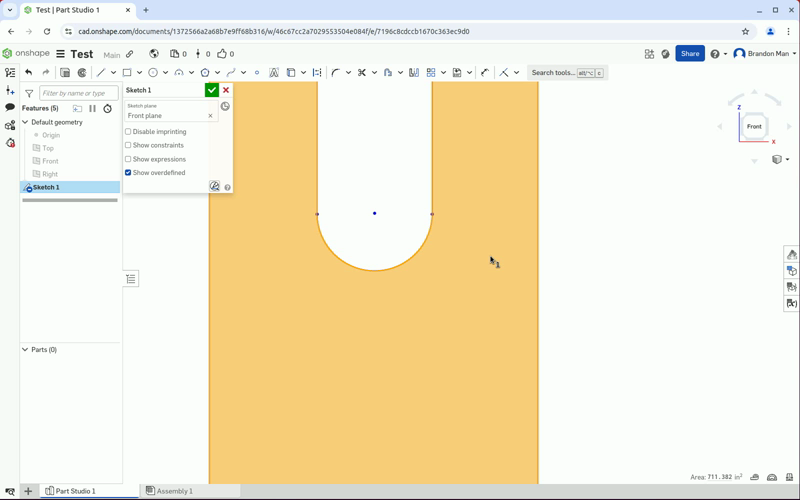
scroll(-6)
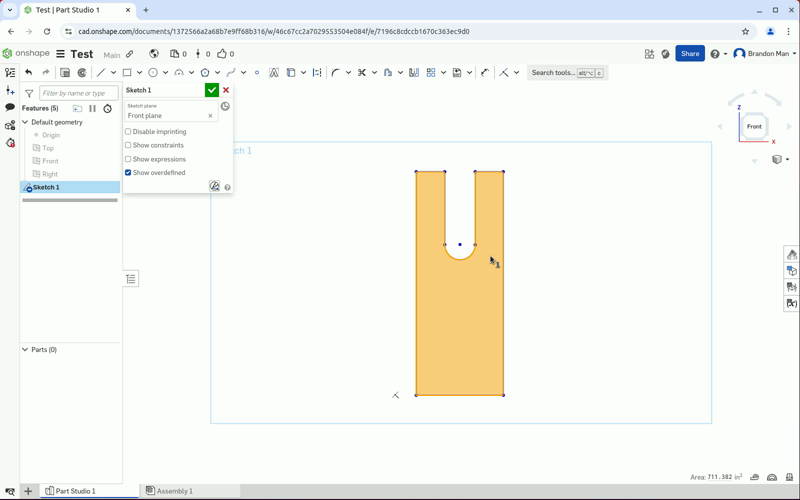
mouse_move(73, 352)
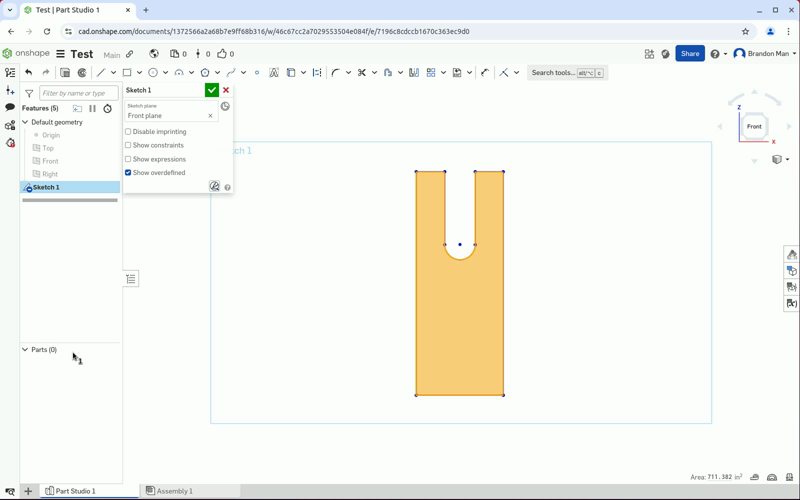
key(shift+y)
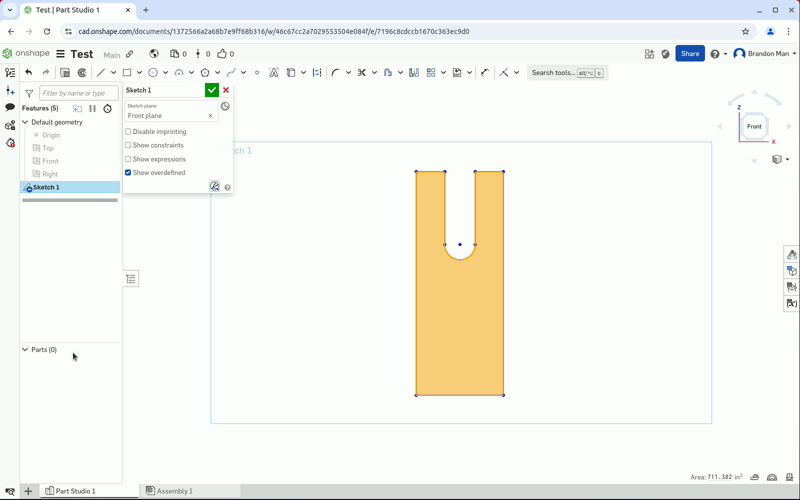
key(shift+e)
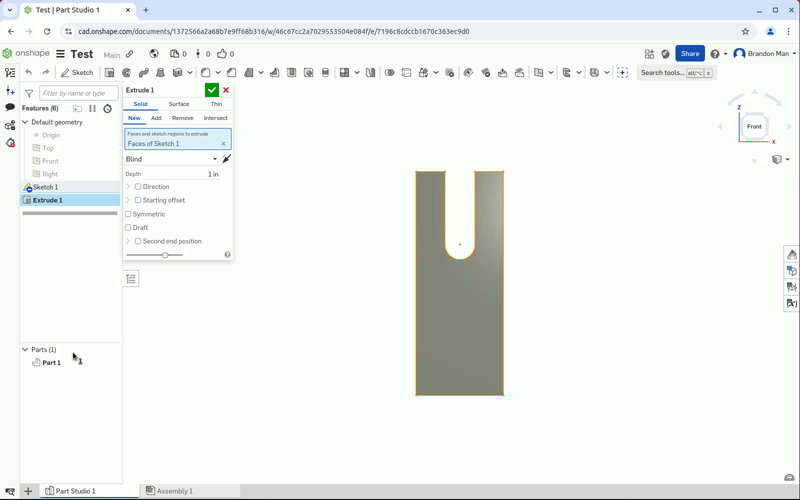
mouse_move(143, 106)
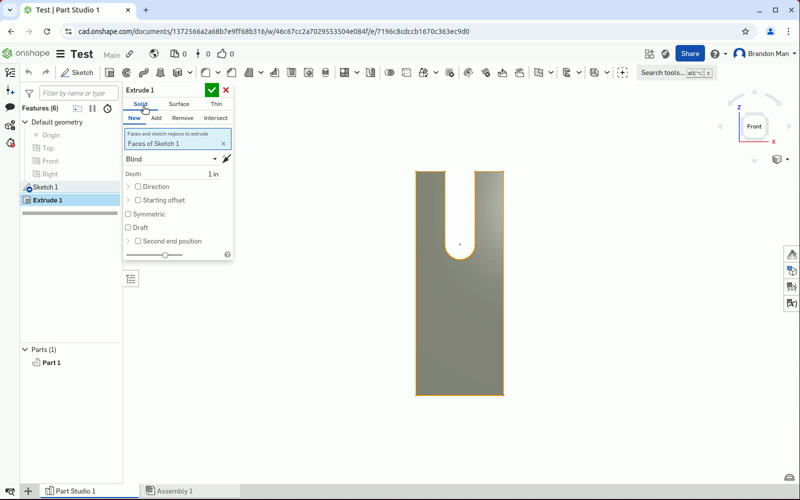
click(143, 106)
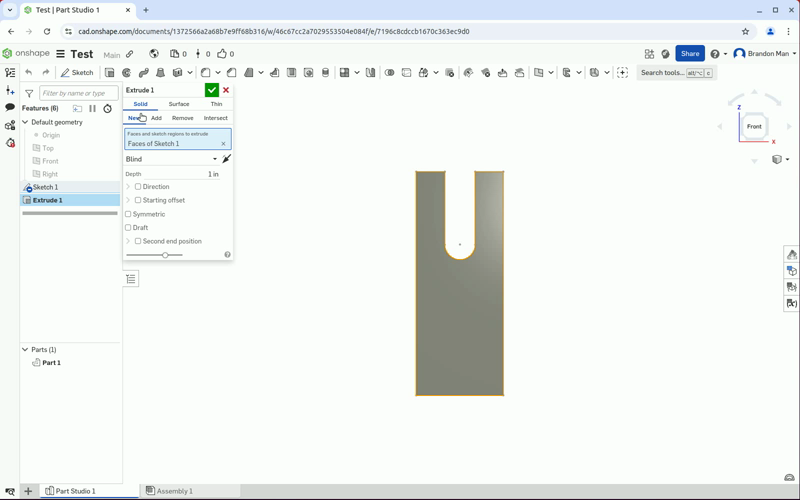
mouse_move(137, 120)
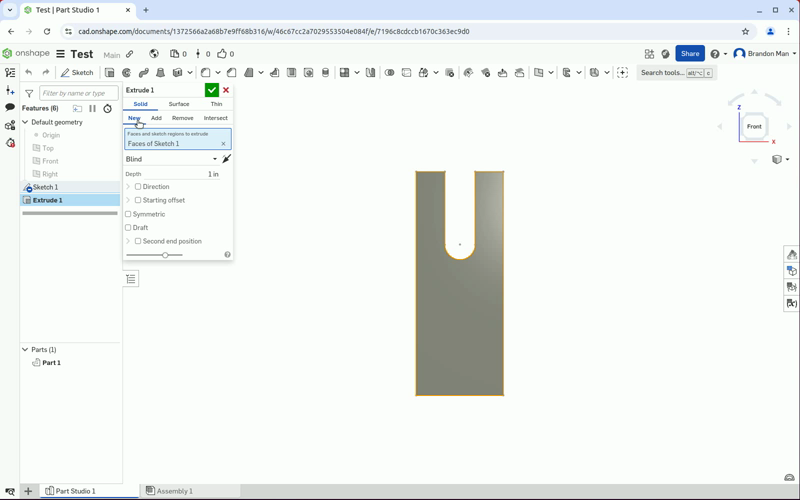
click(137, 120)
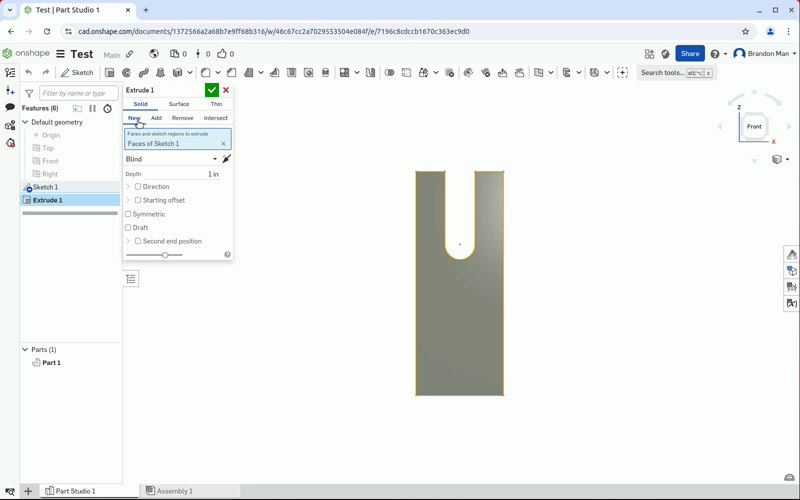
key(tab, 4)
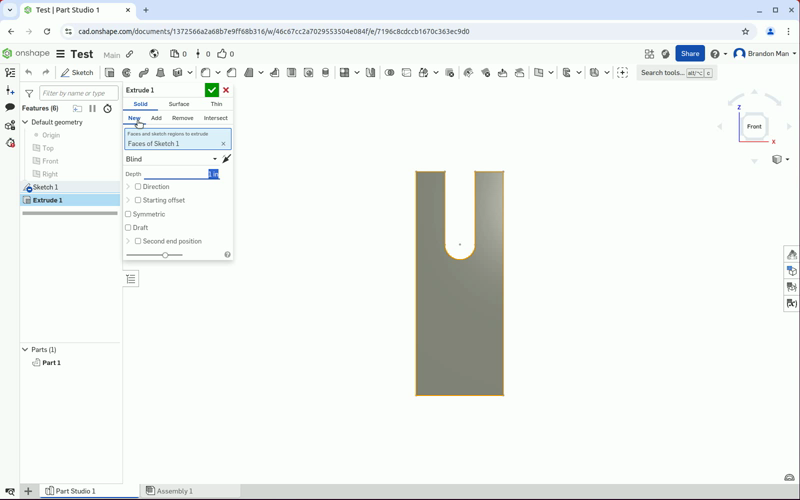
text(4.814)
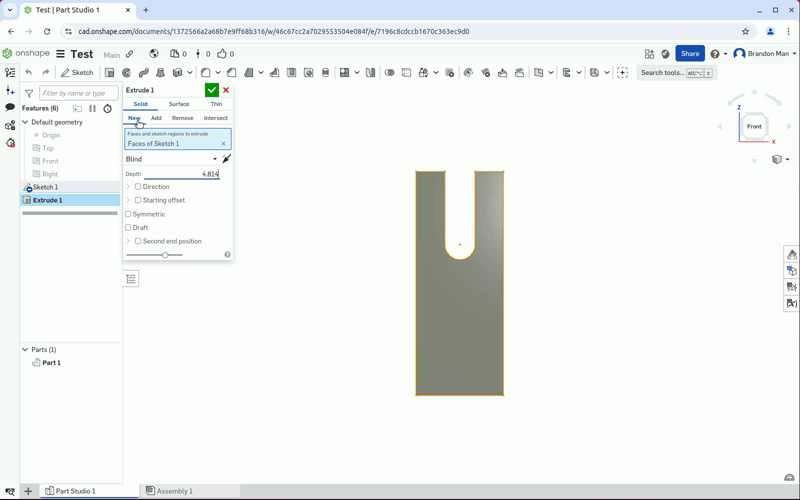
key(enter)
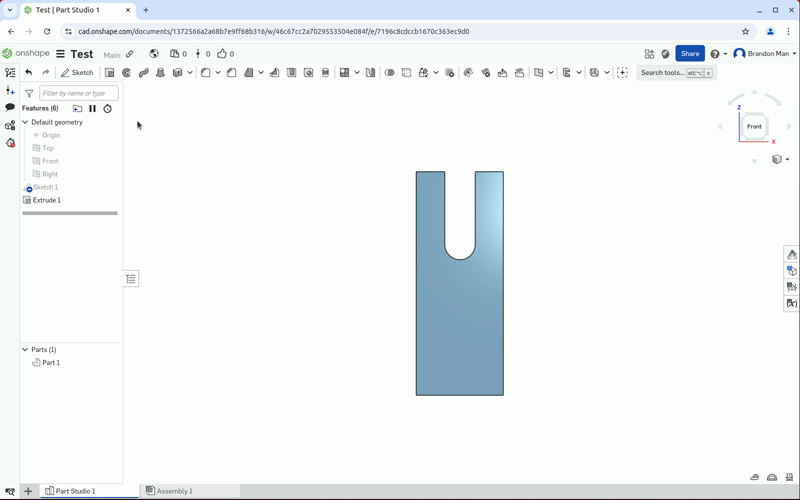
key(shift+h)
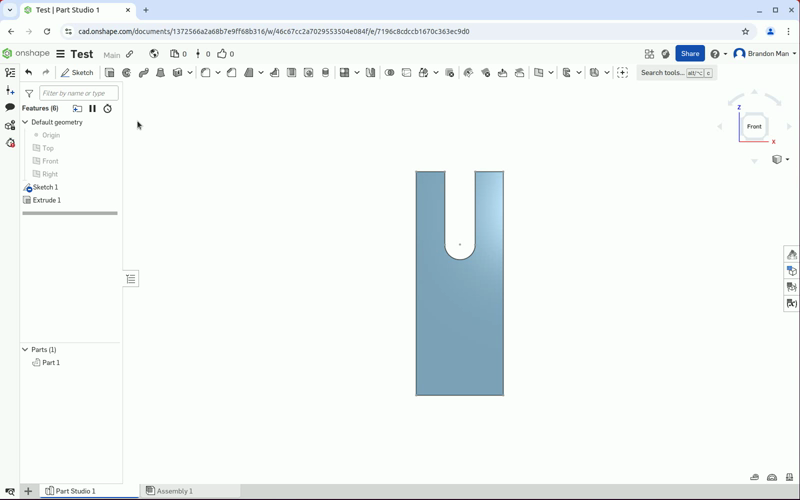
key(shift+h)
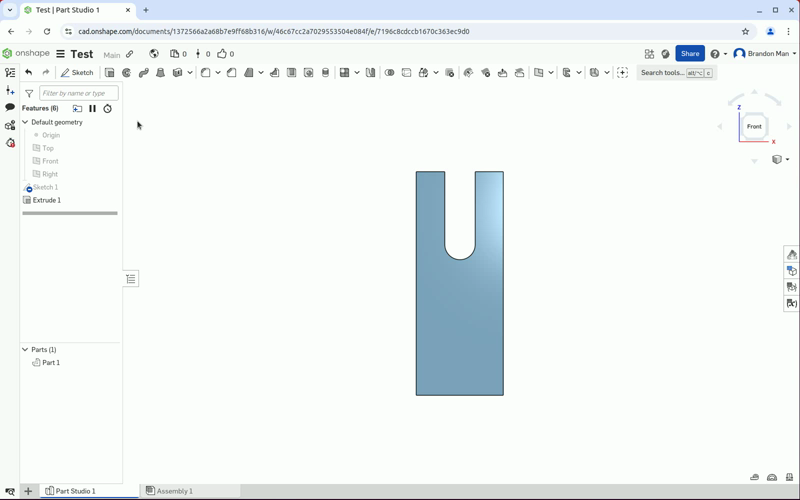
mouse_move(73, 189)
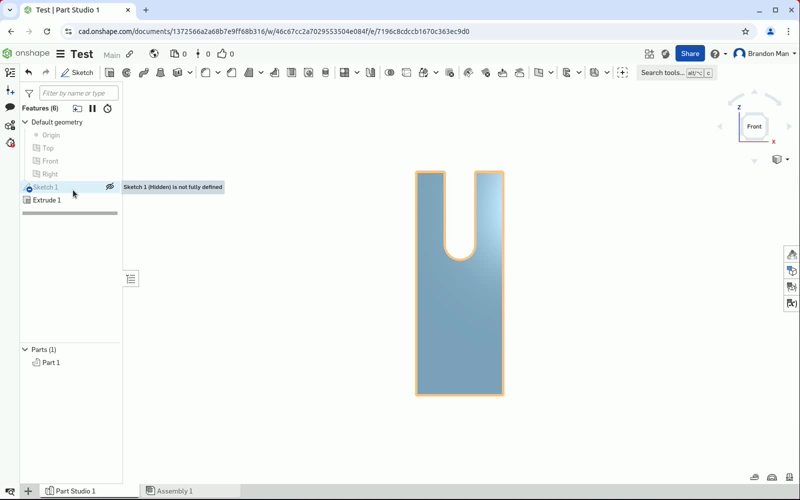
click(73, 189)
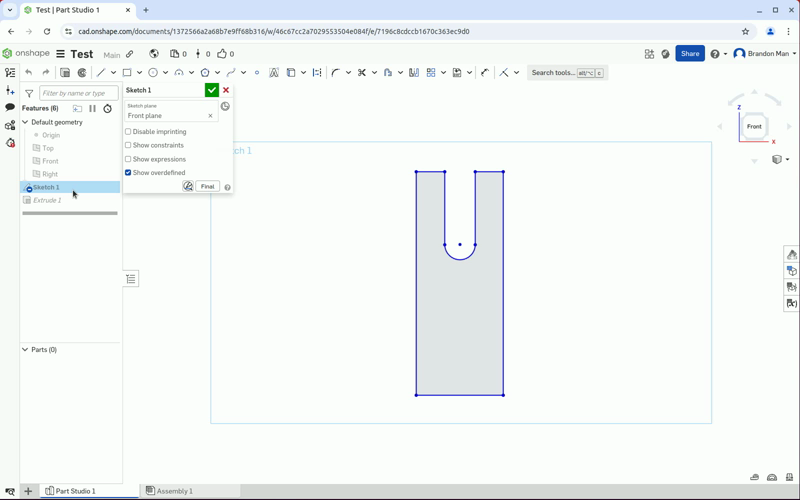
mouse_move(229, 92)
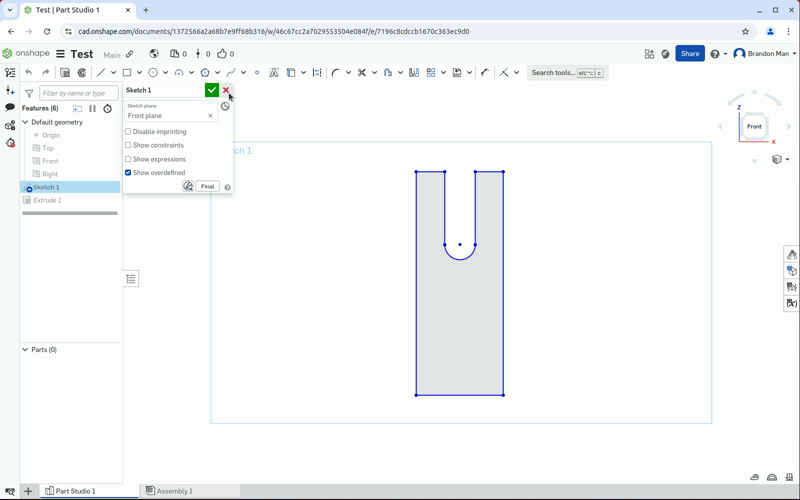
click(229, 92)
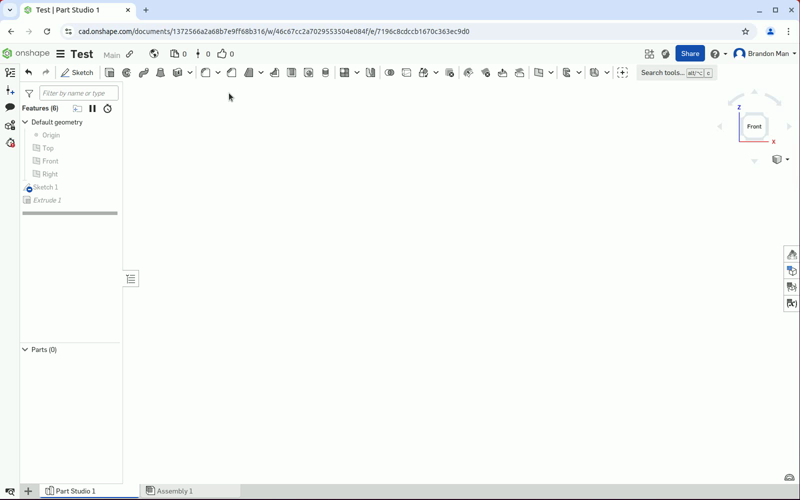
mouse_move(541, 75)
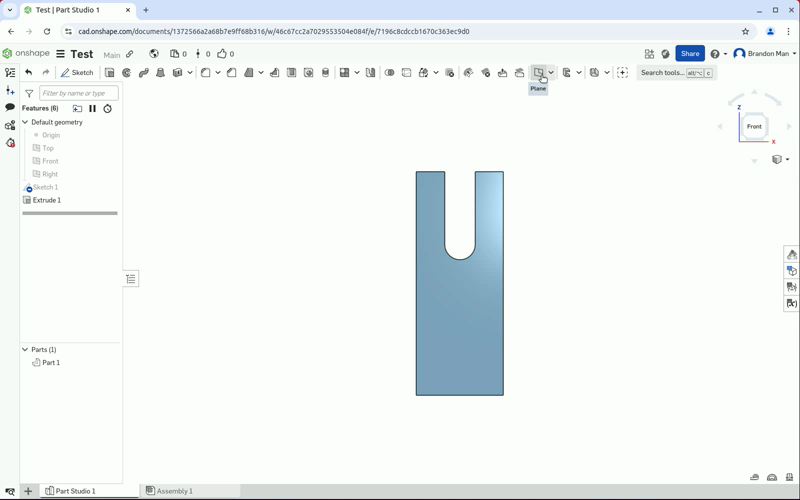
click(541, 75)
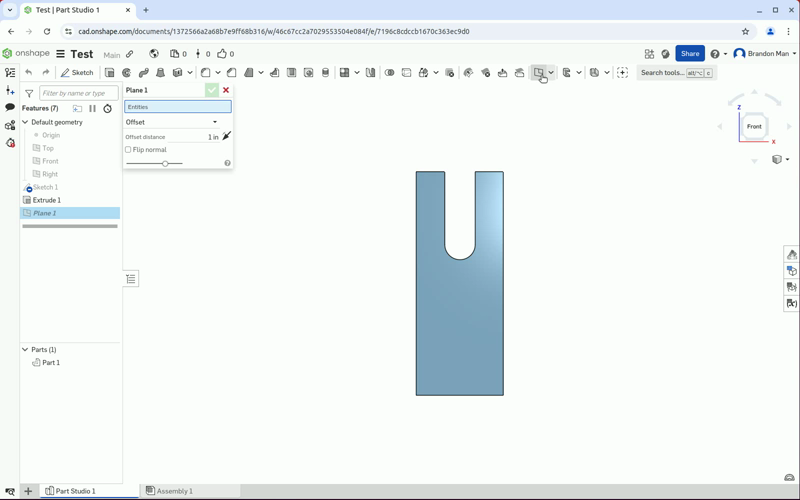
mouse_move(73, 163)
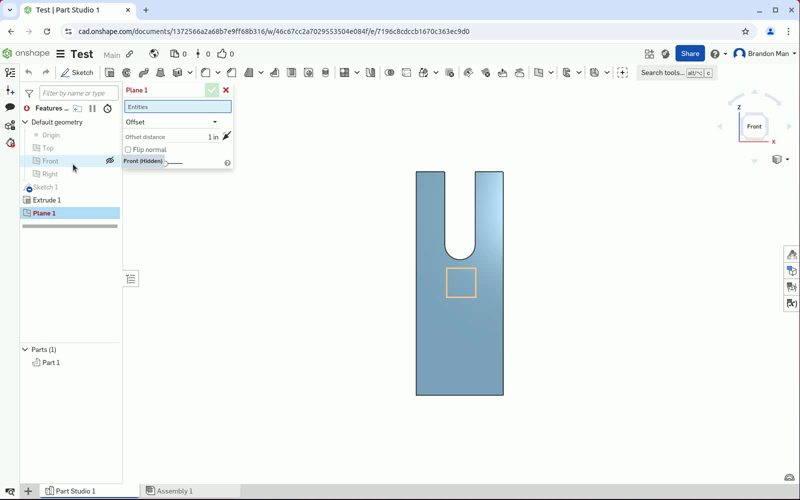
click(73, 163)
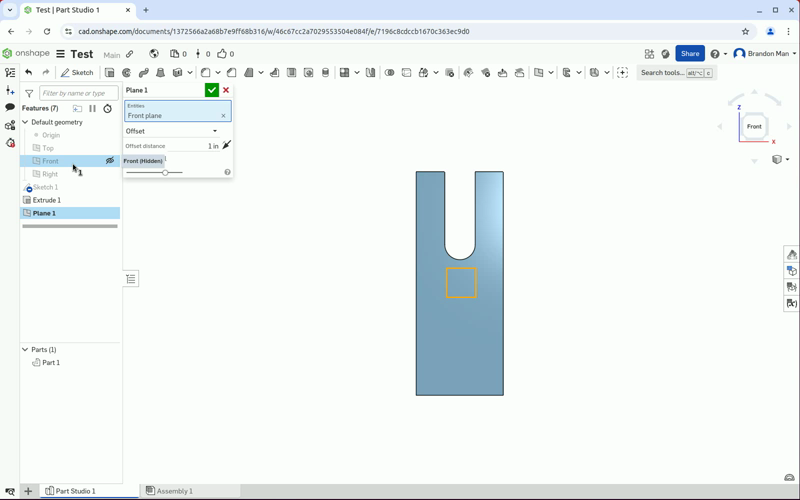
key(tab, 2)
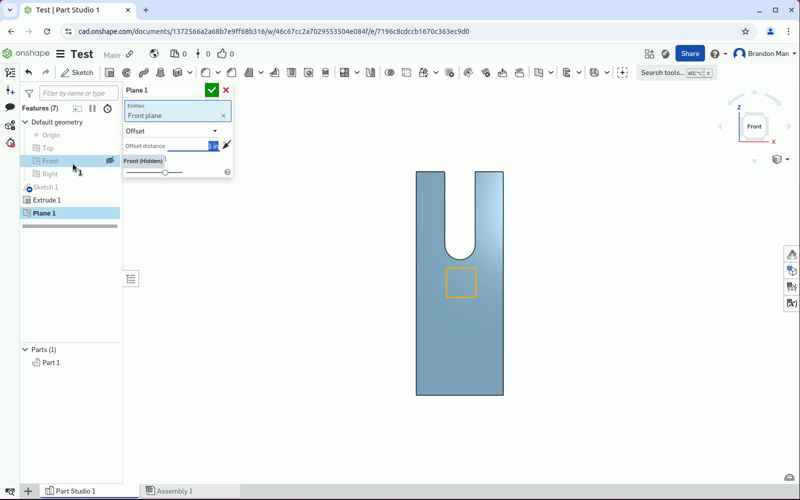
text(4.807)
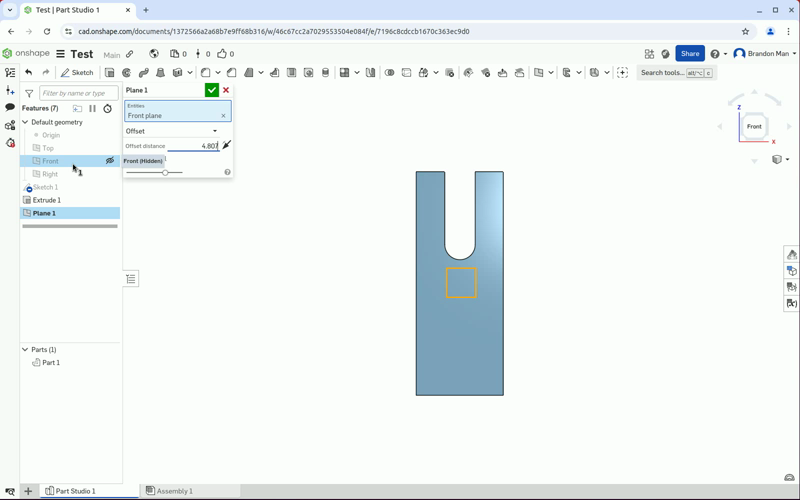
key(enter, 2)
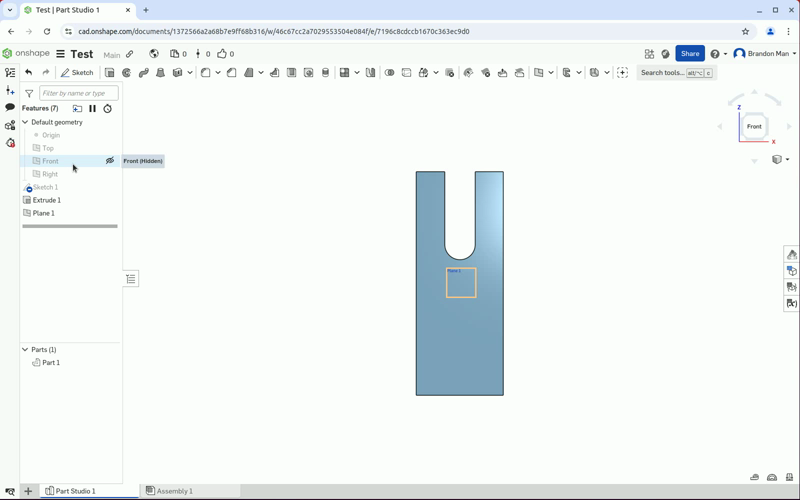
key(shift+s)
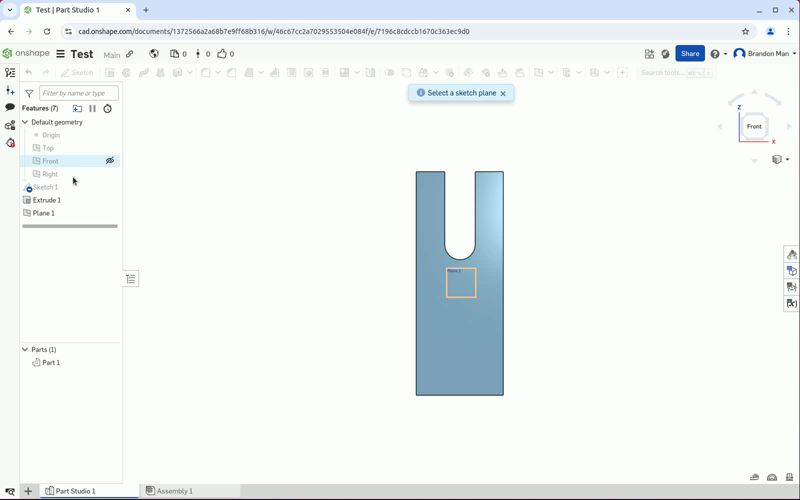
mouse_move(73, 215)
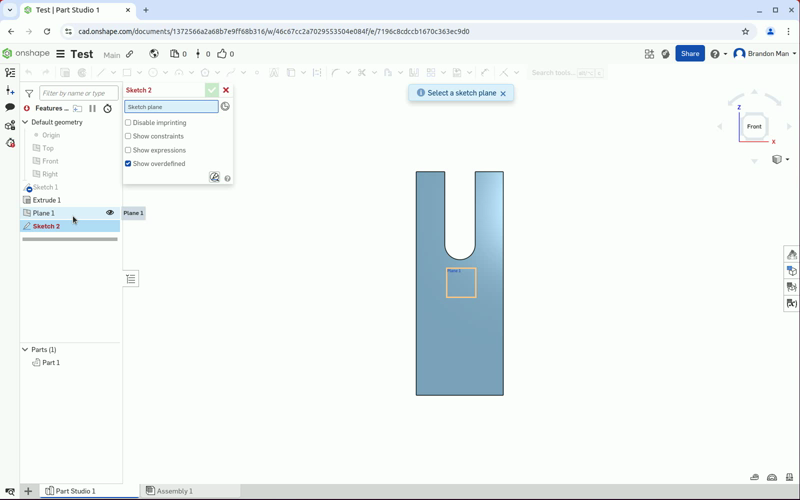
click(73, 215)
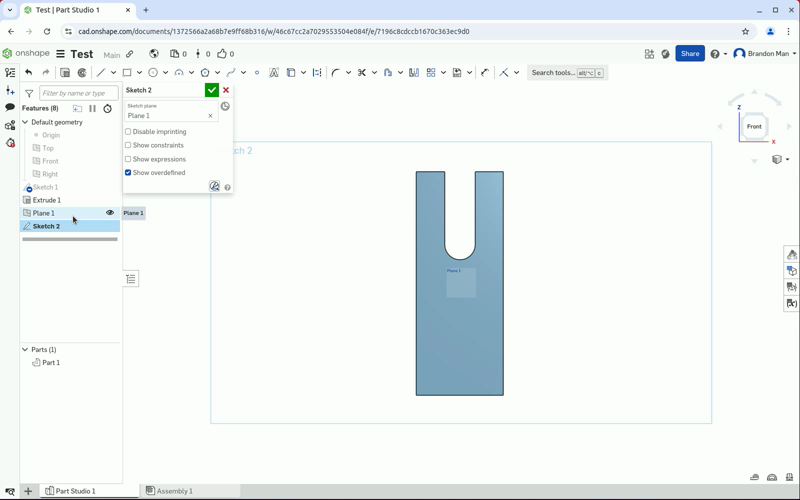
mouse_move(73, 352)
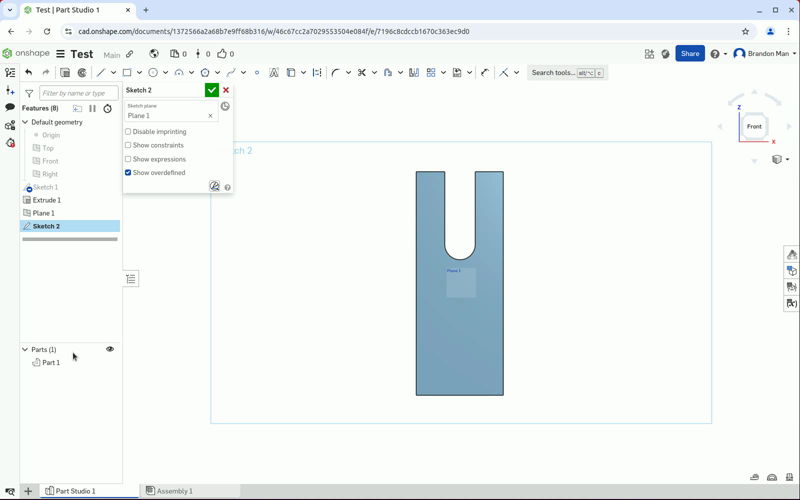
key(y)
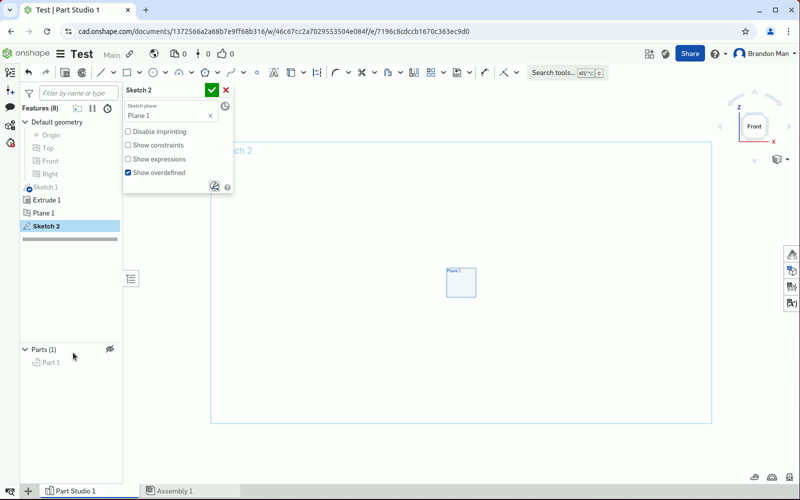
key(l)
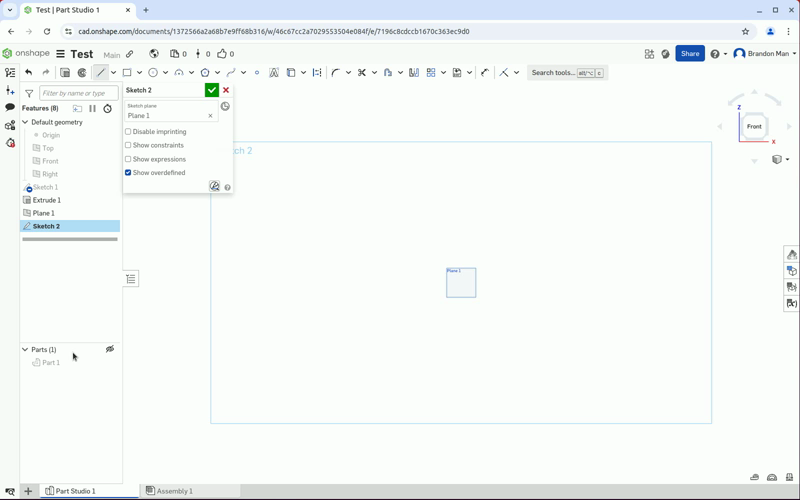
key_down(shift)
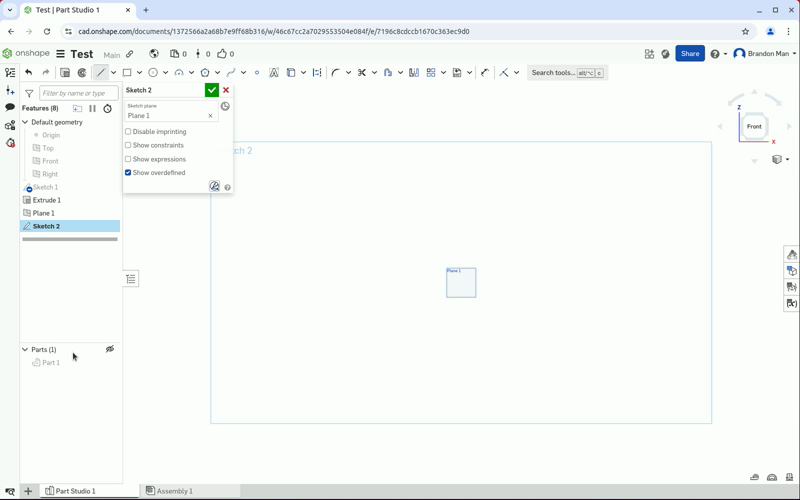
mouse_move(416, 395)
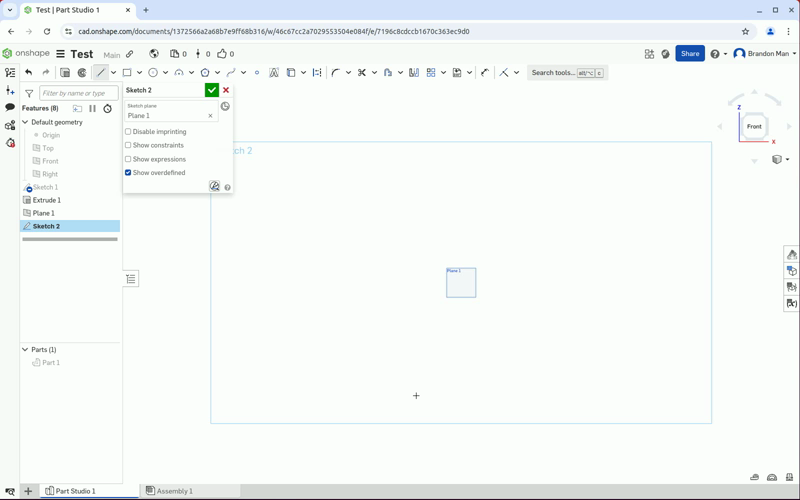
click(416, 395)
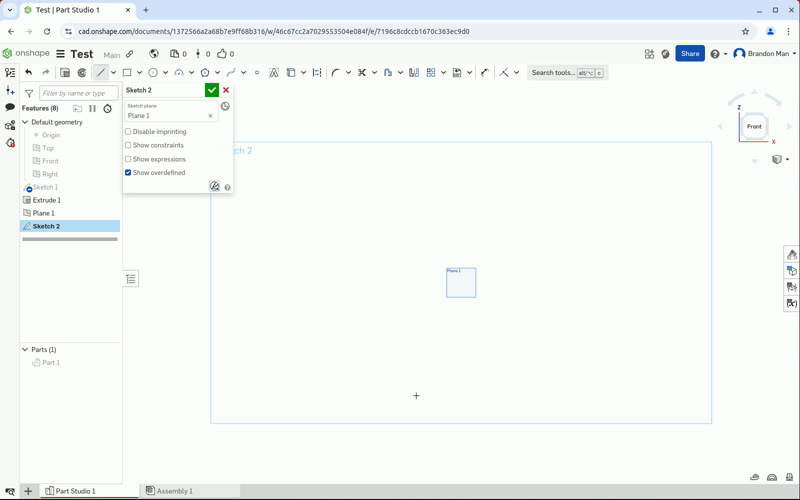
key_up(shift)
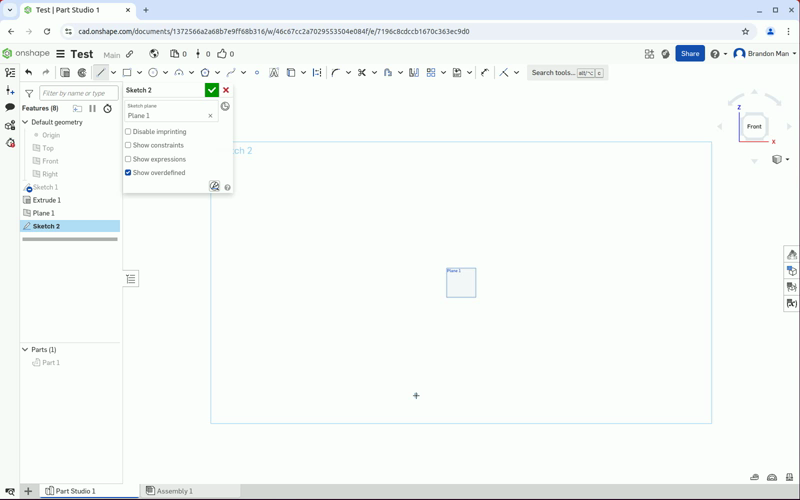
key_down(shift)
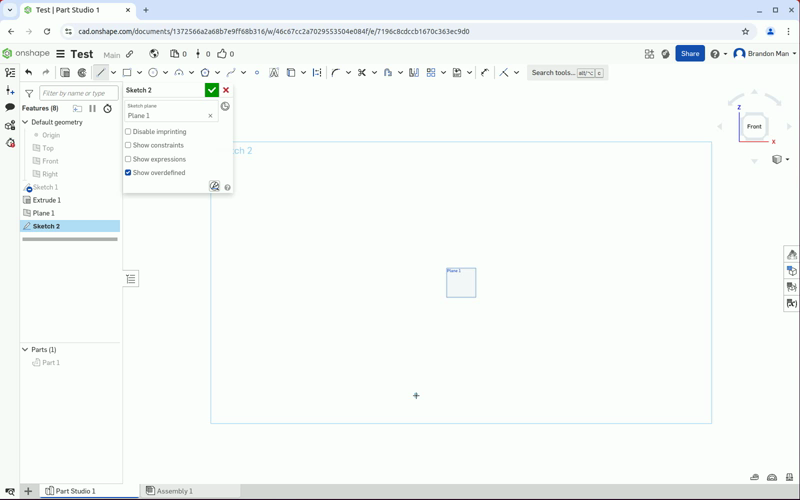
mouse_move(504, 395)
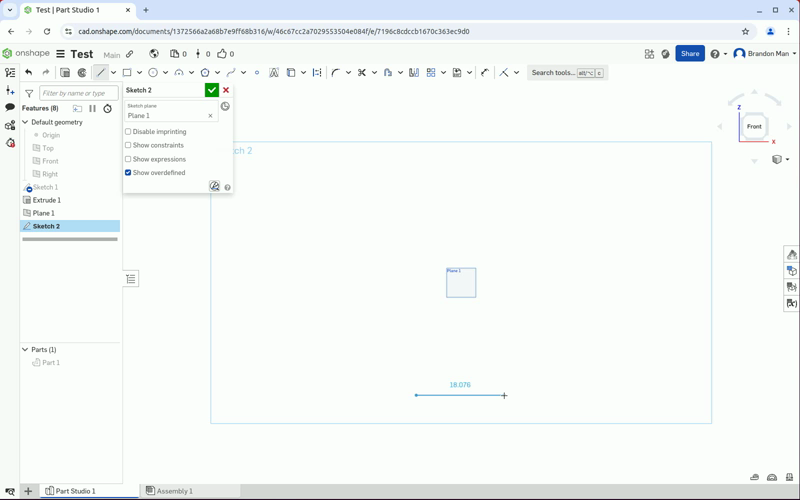
click(504, 395)
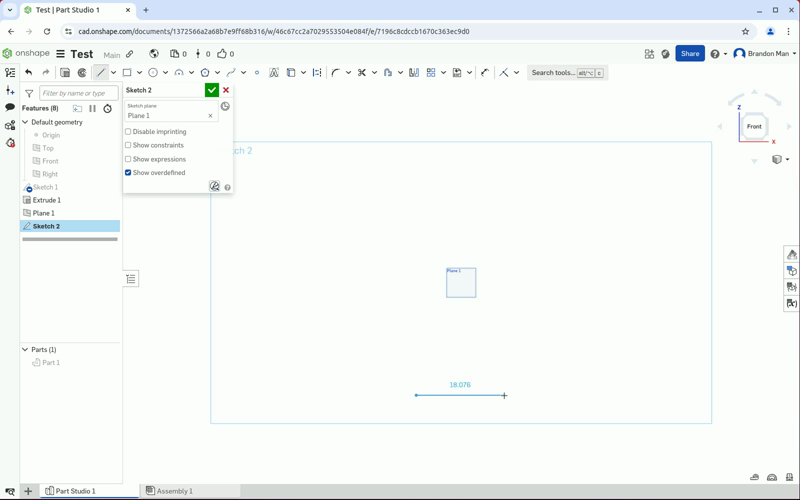
key_up(shift)
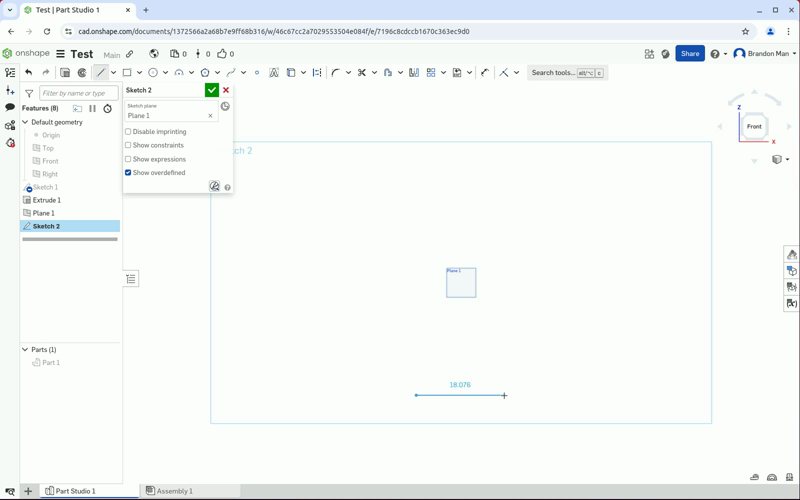
key_down(shift)
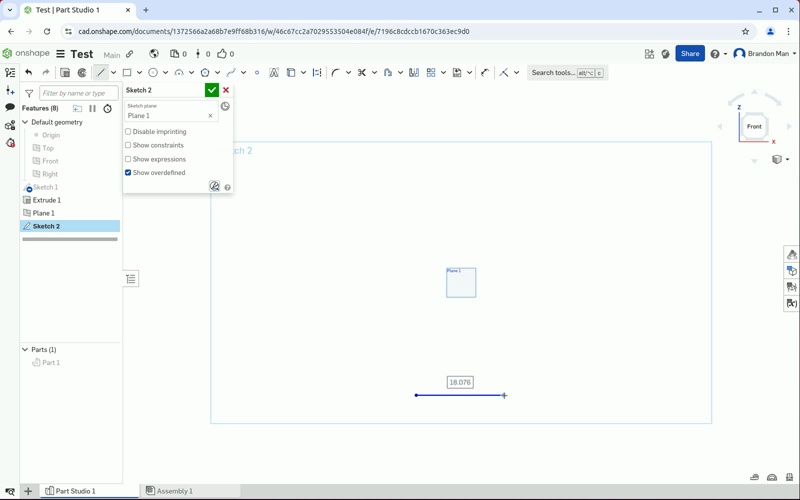
mouse_move(534, 395)
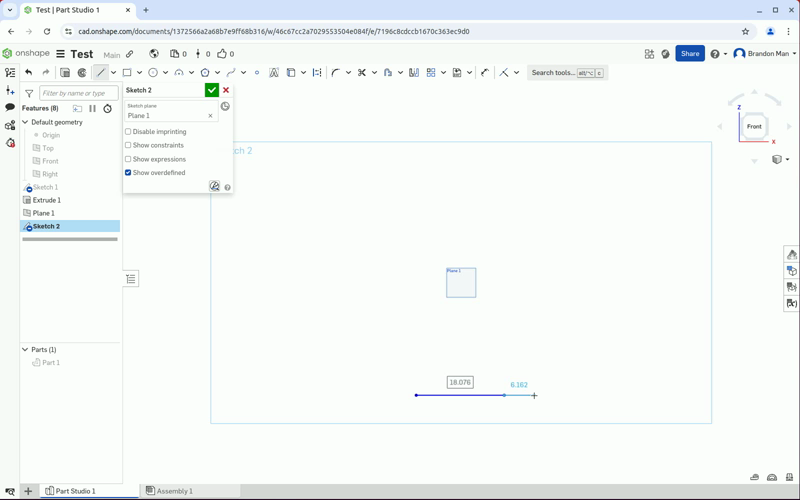
mouse_move(504, 375)
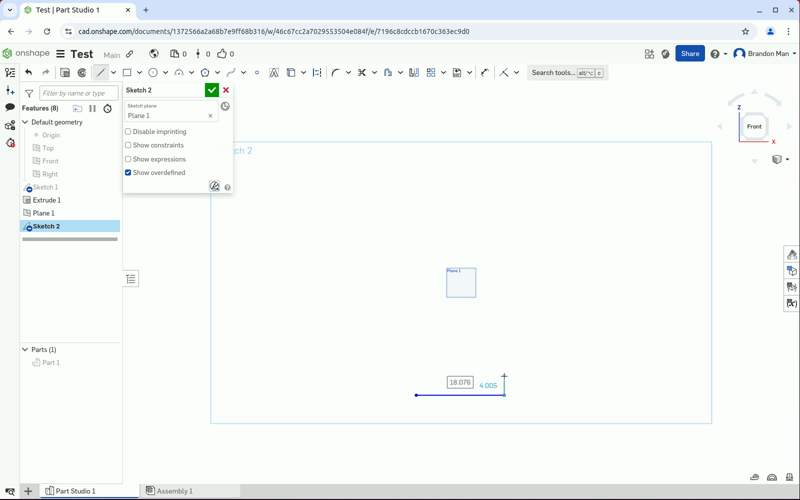
click(504, 375)
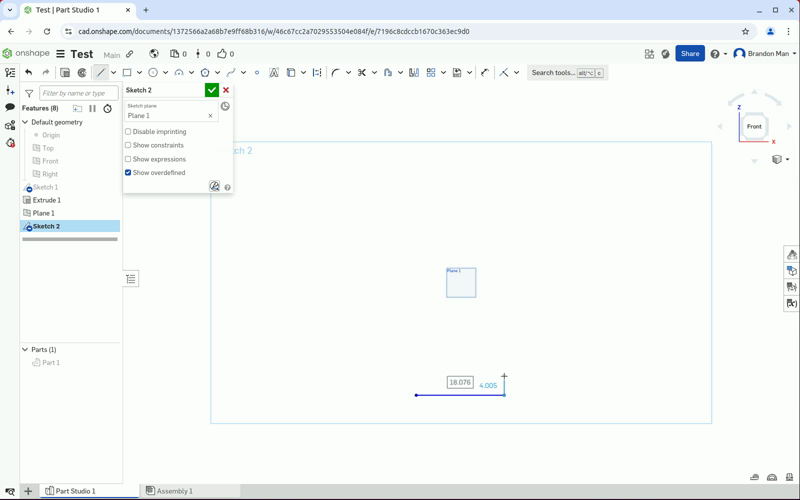
key_up(shift)
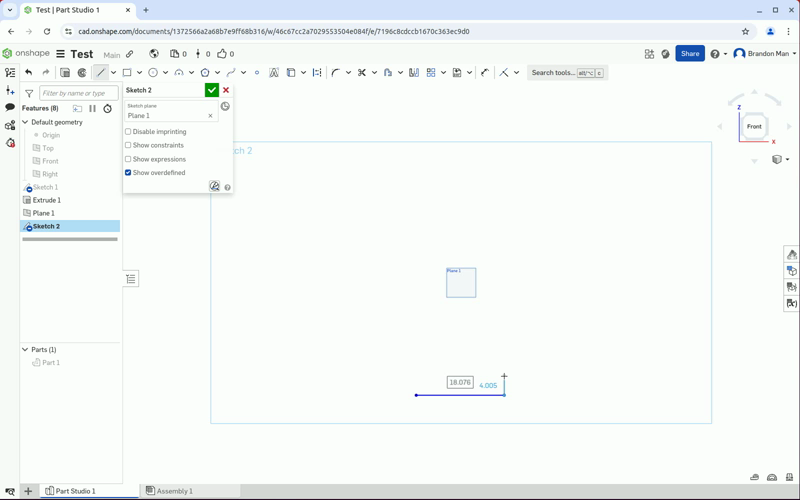
key_down(shift)
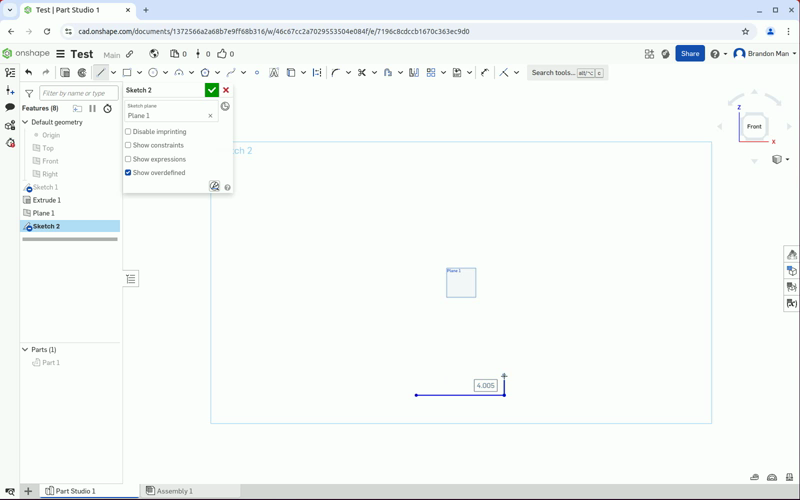
mouse_move(416, 375)
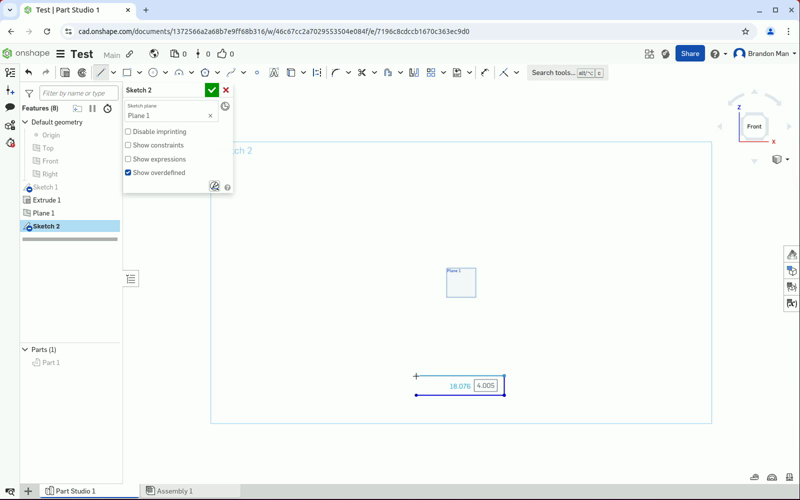
click(416, 375)
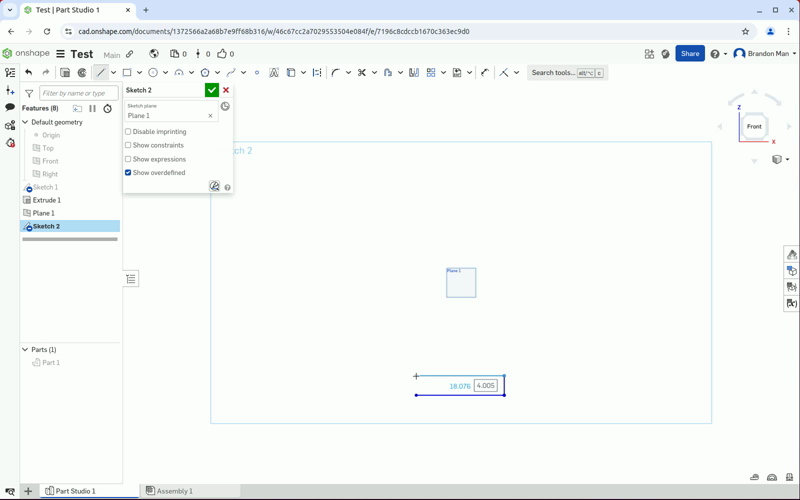
key_up(shift)
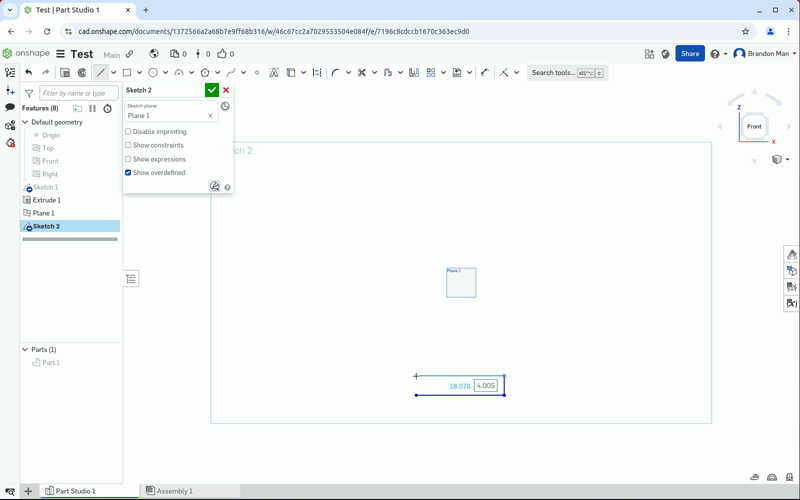
mouse_move(446, 375)
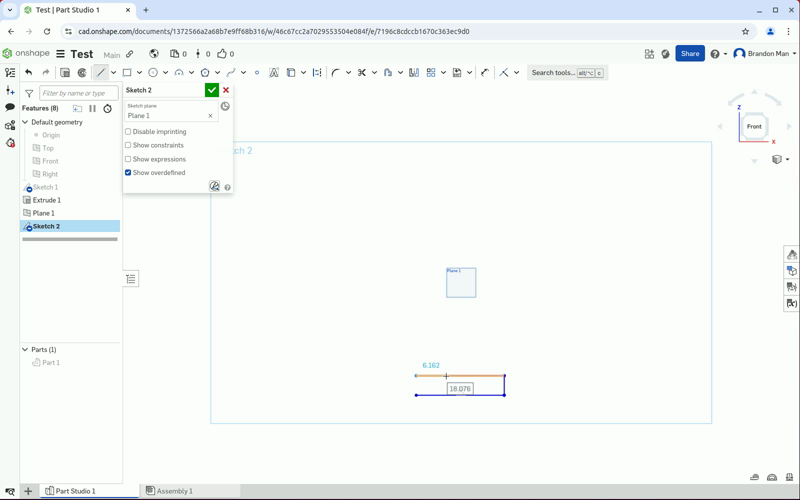
key_down(shift)
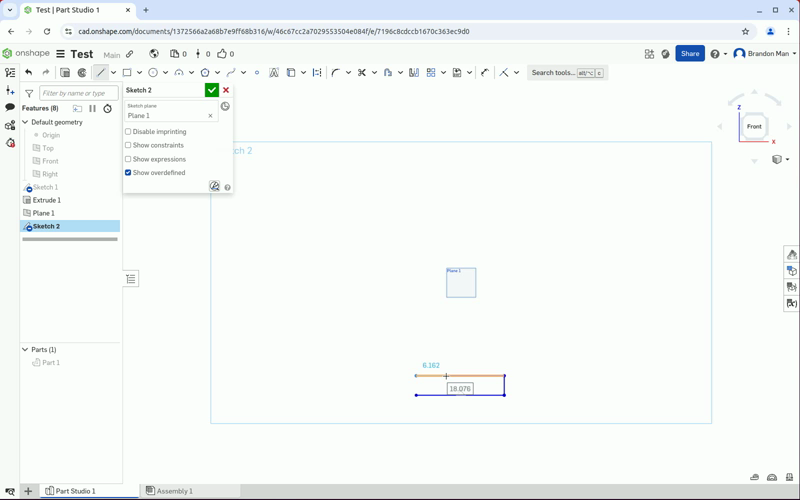
mouse_move(416, 395)
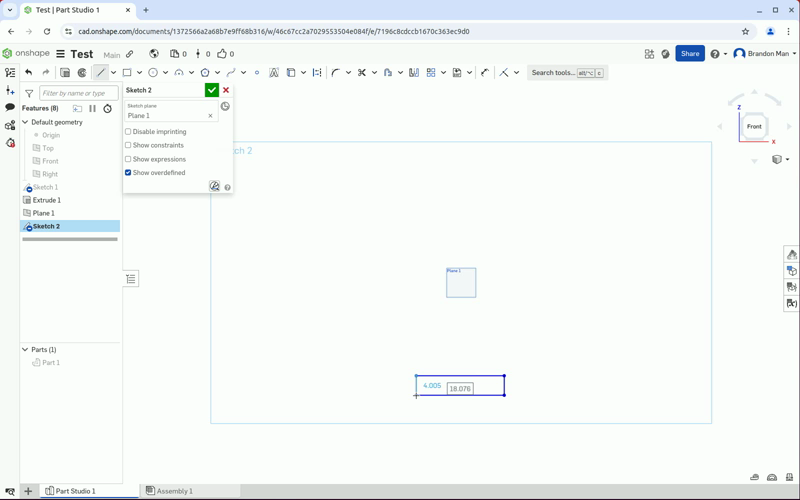
key_up(shift)
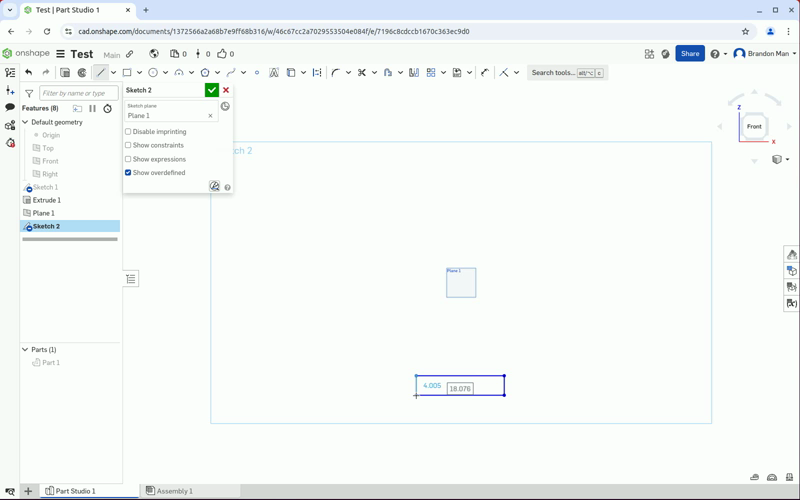
click(416, 395)
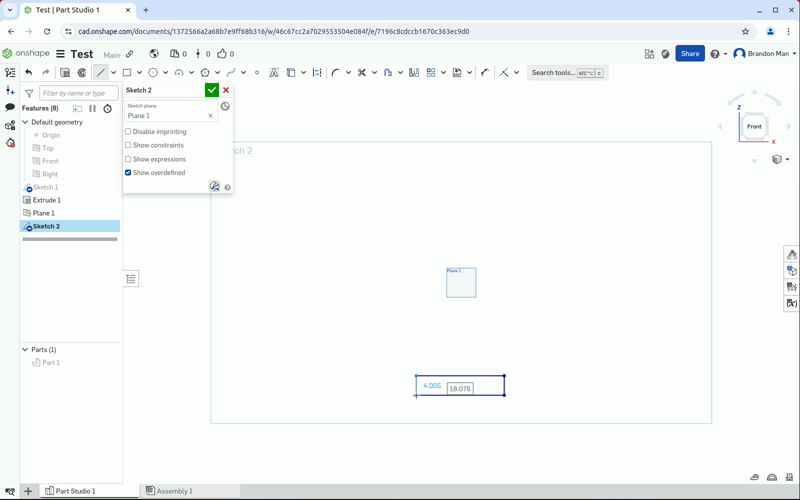
key(esc)
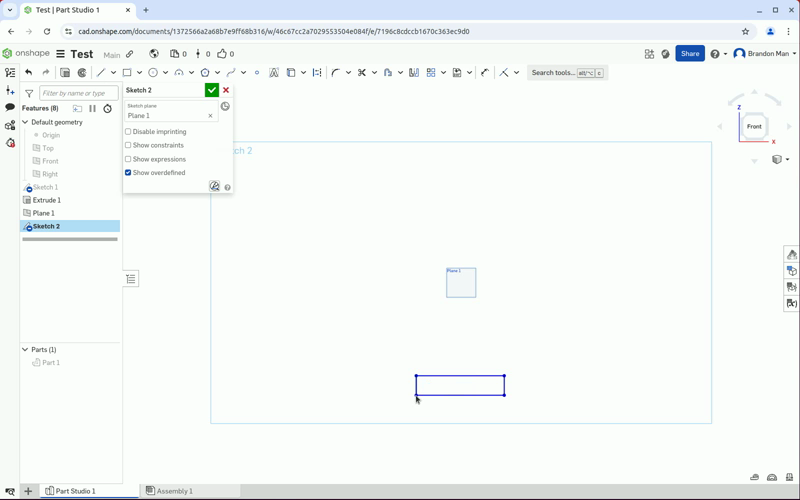
mouse_move(458, 378)
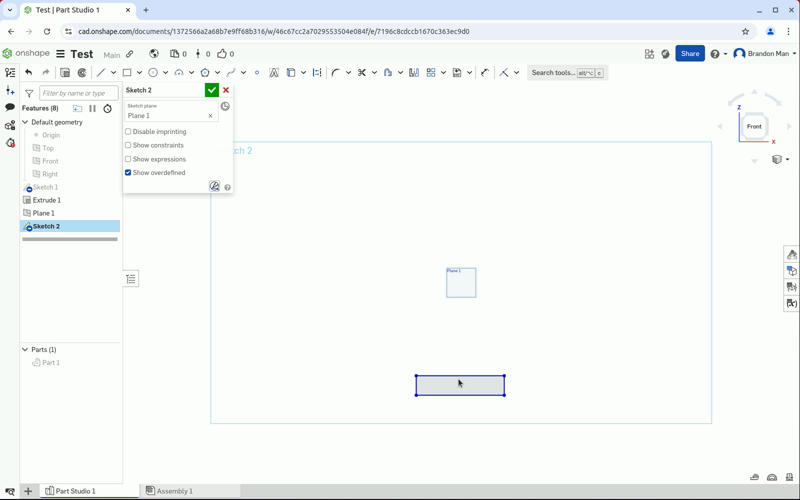
scroll(6)
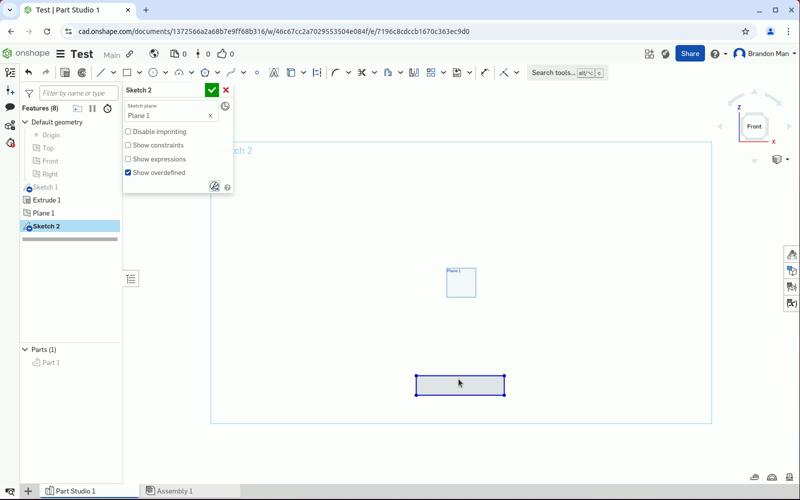
scroll(6)
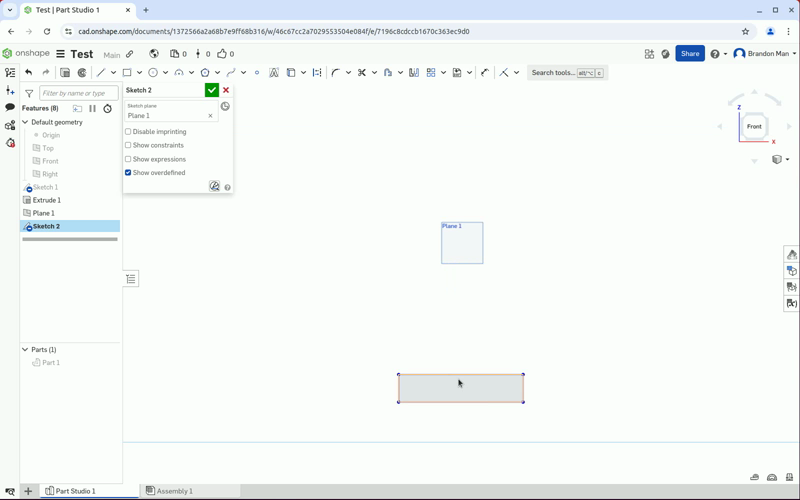
scroll(6)
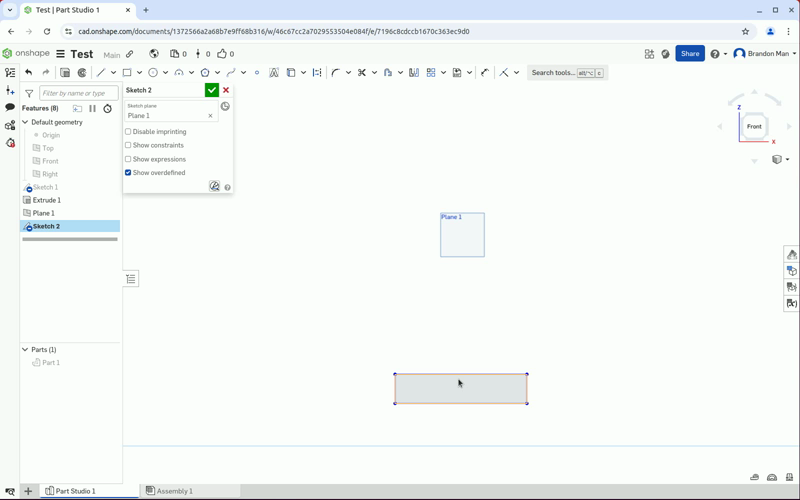
scroll(6)
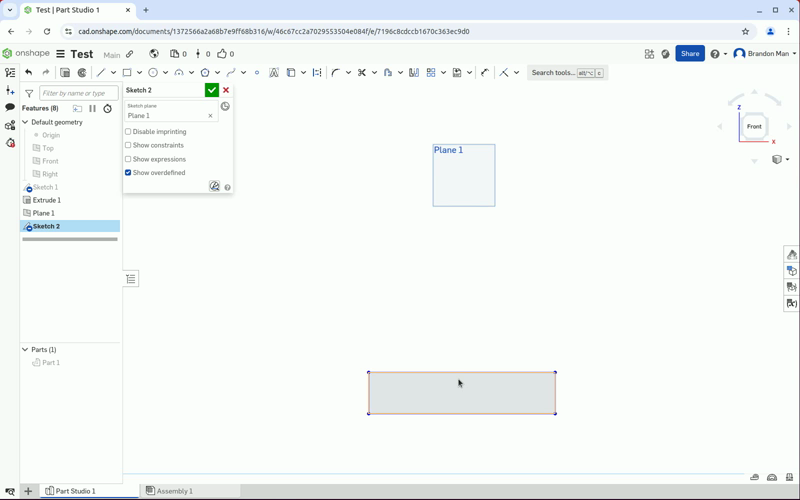
scroll(6)
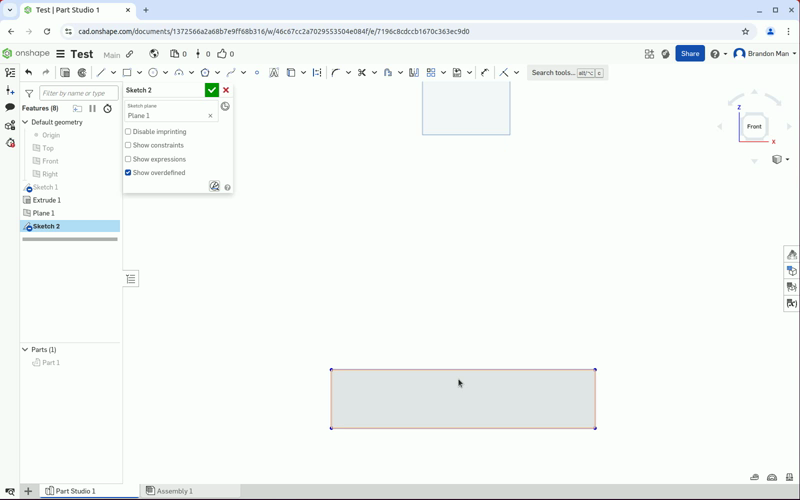
scroll(6)
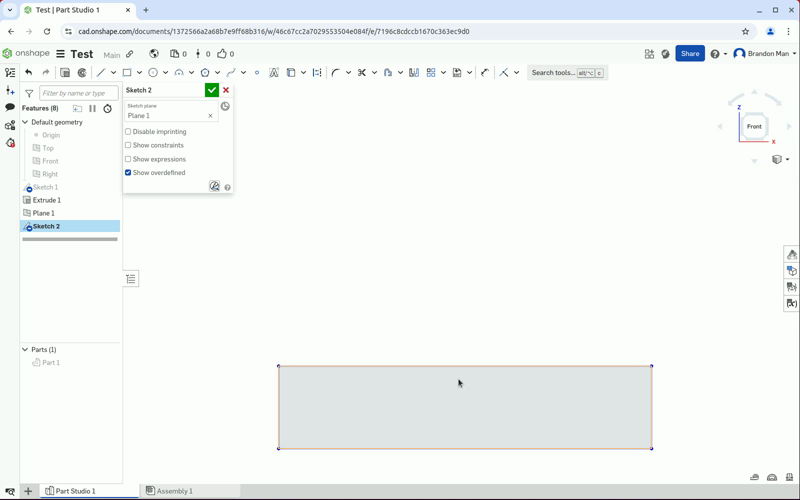
scroll(6)
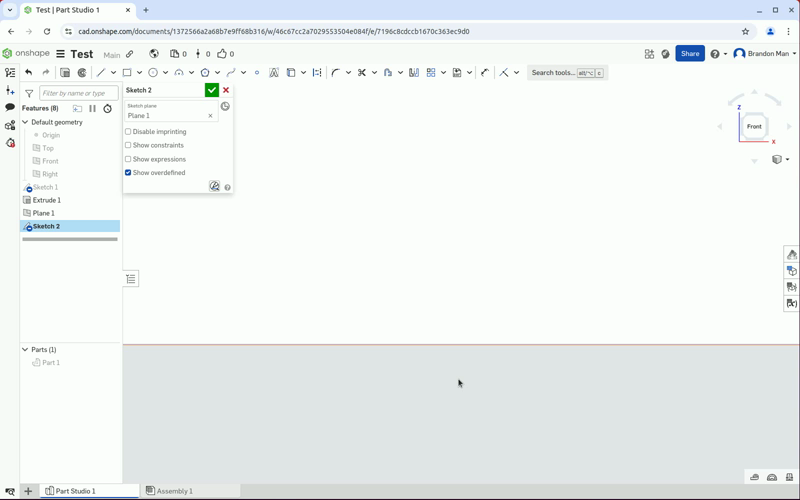
click(458, 378)
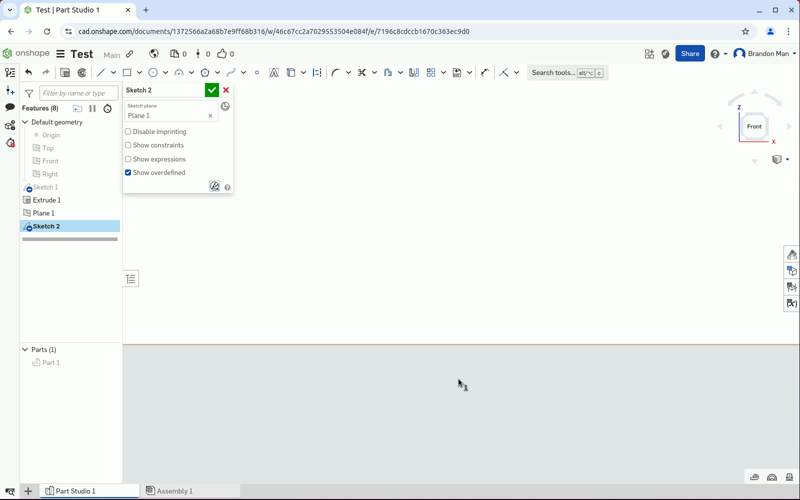
scroll(-6)
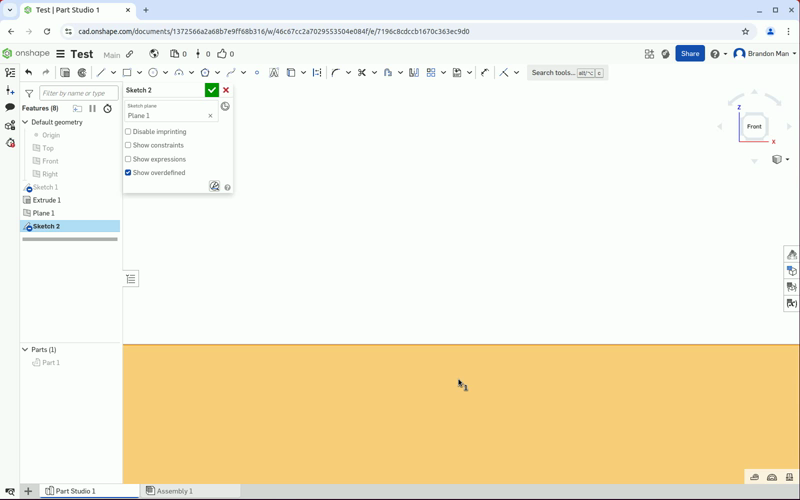
scroll(-6)
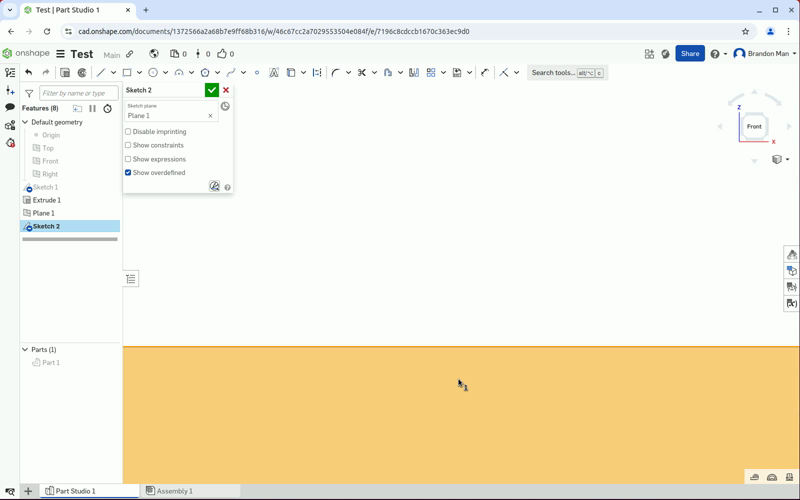
scroll(-6)
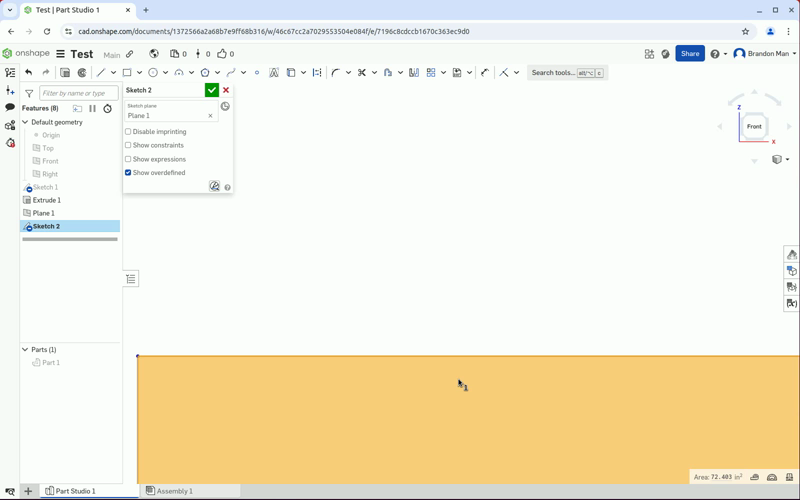
scroll(-6)
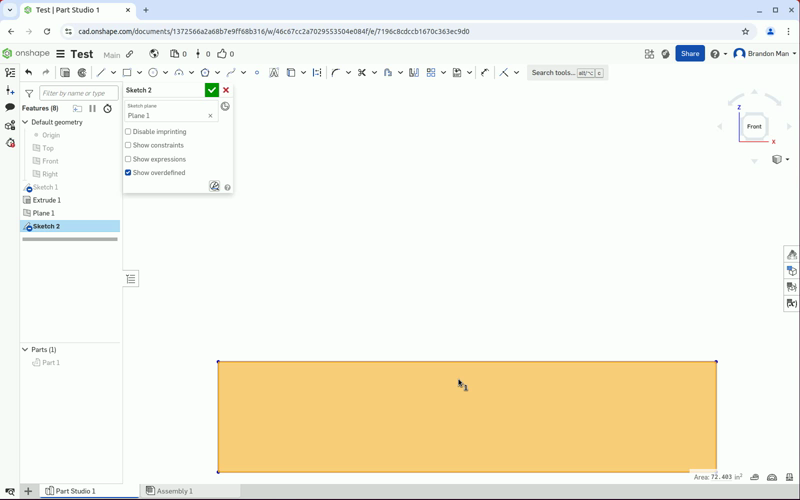
scroll(-6)
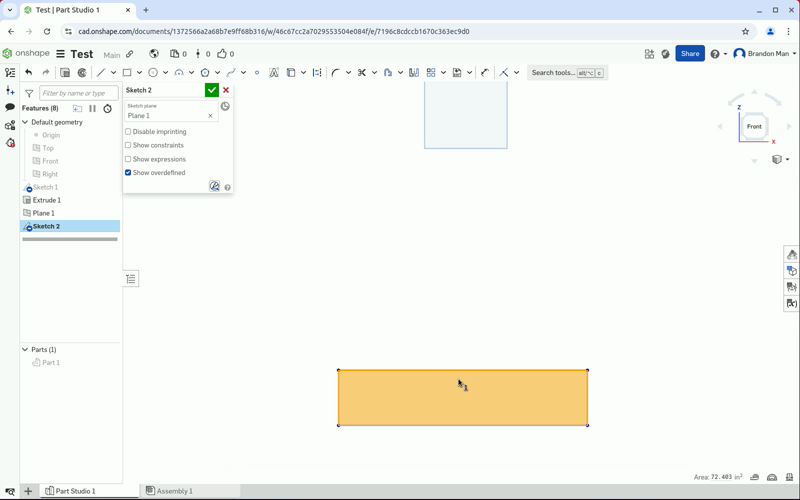
scroll(-6)
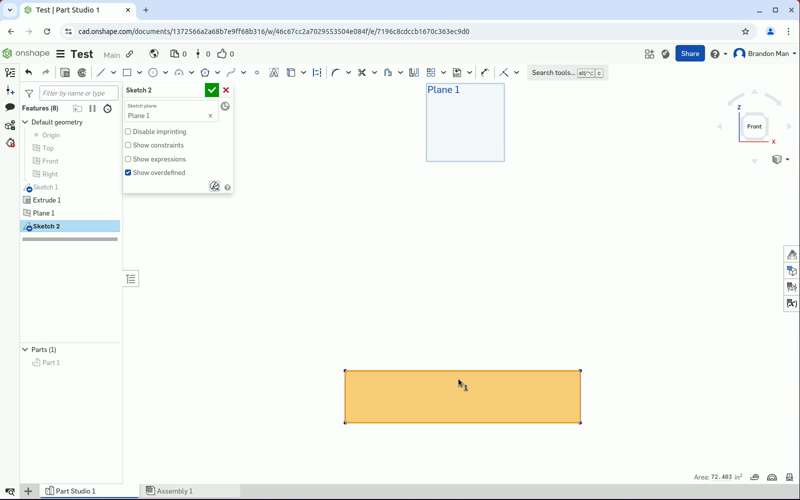
scroll(-6)
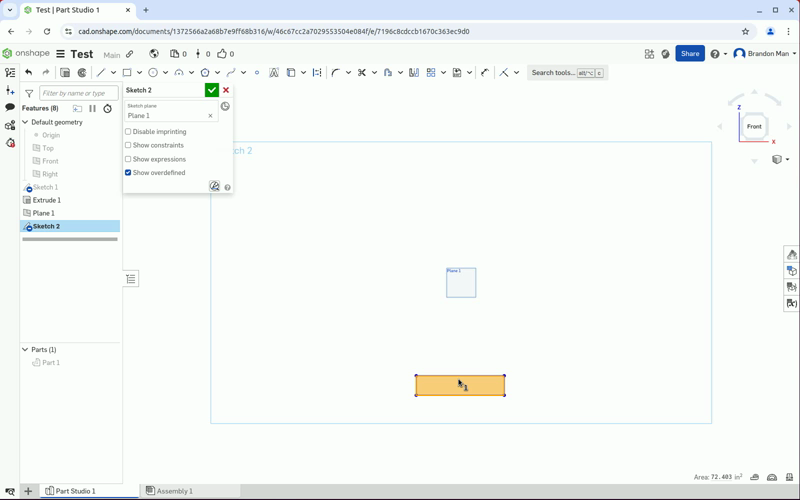
mouse_move(73, 352)
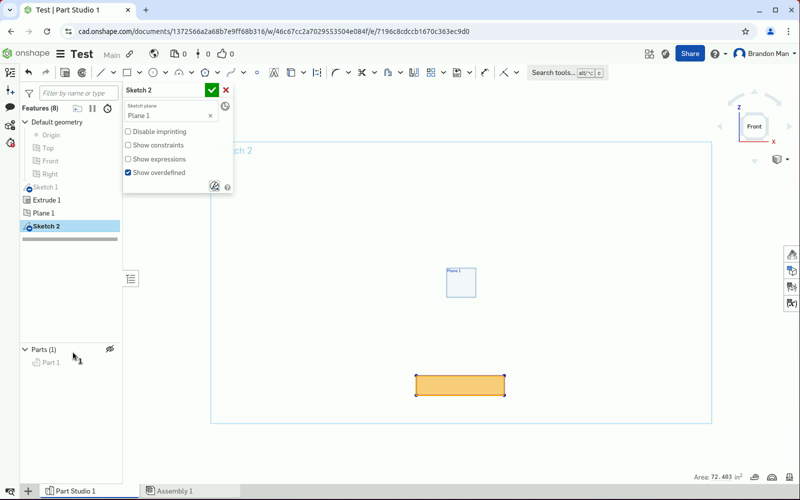
key(shift+y)
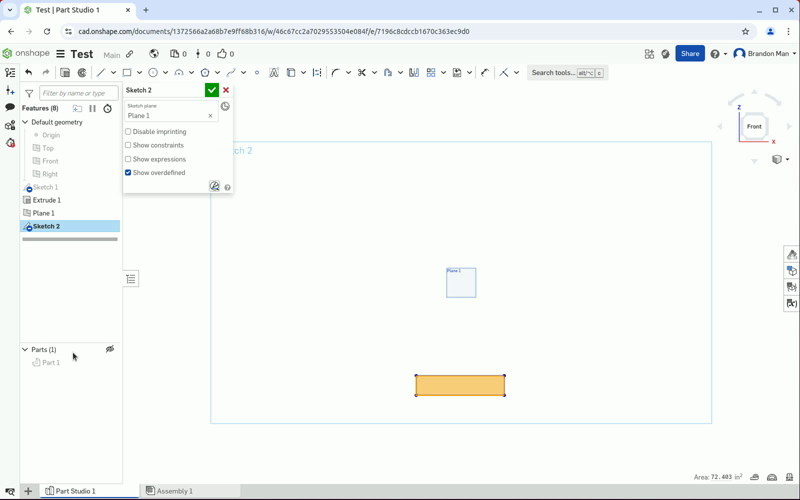
key(shift+e)
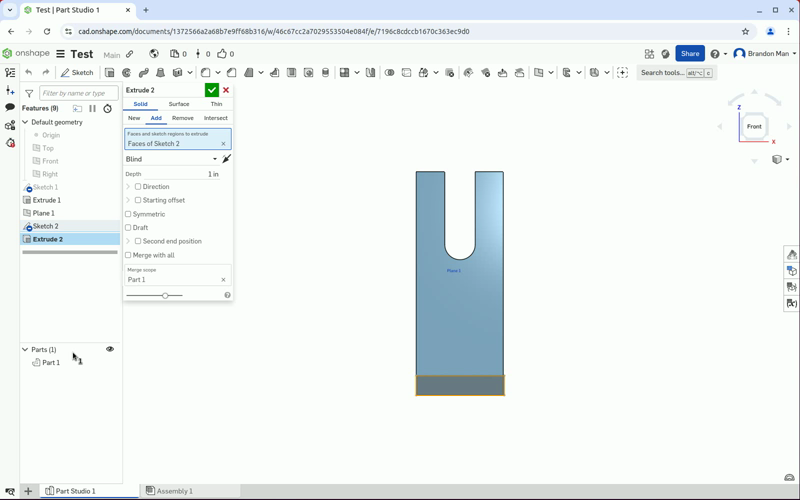
mouse_move(143, 106)
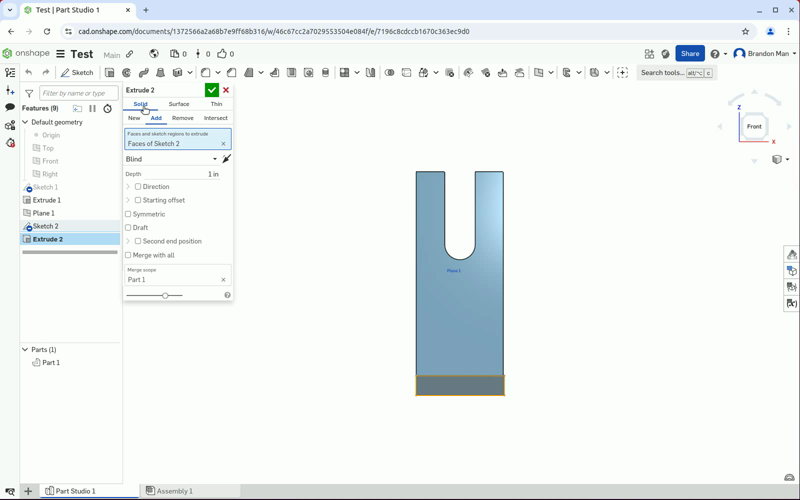
click(143, 106)
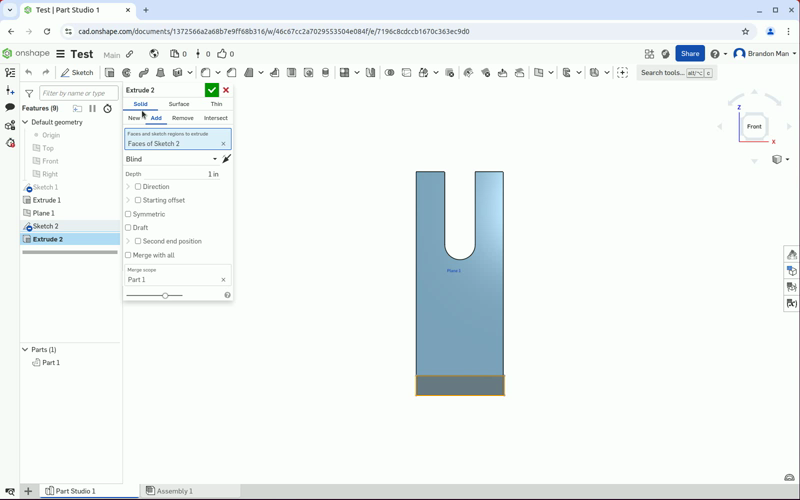
mouse_move(137, 120)
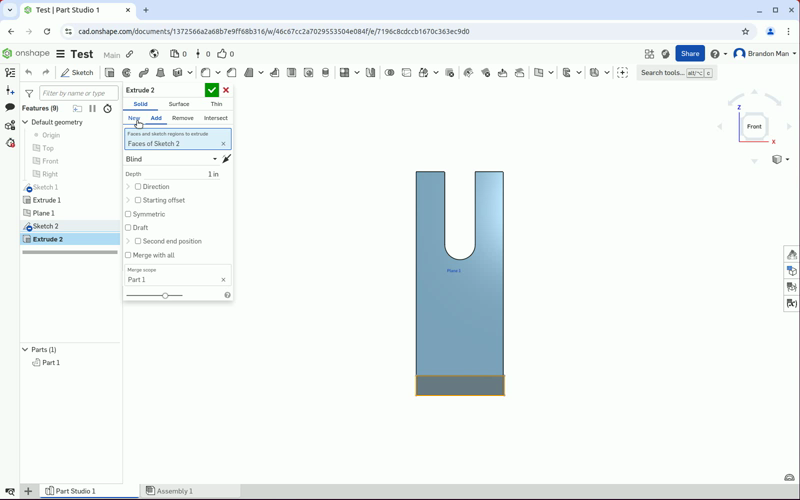
click(137, 120)
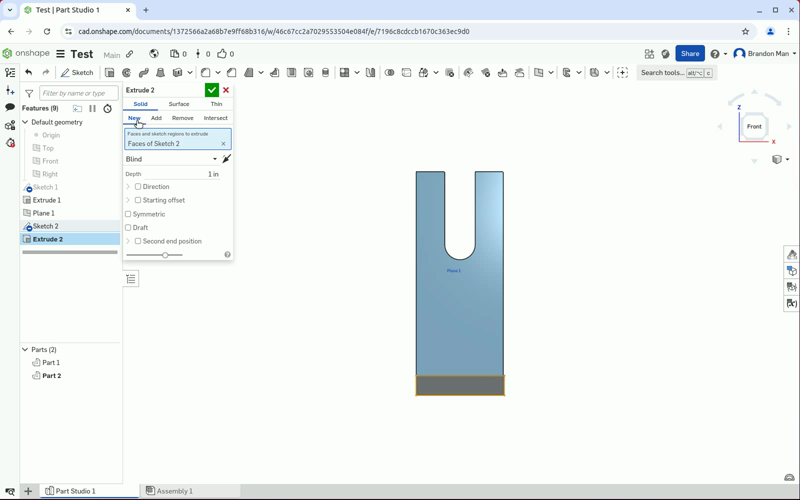
key(tab, 4)
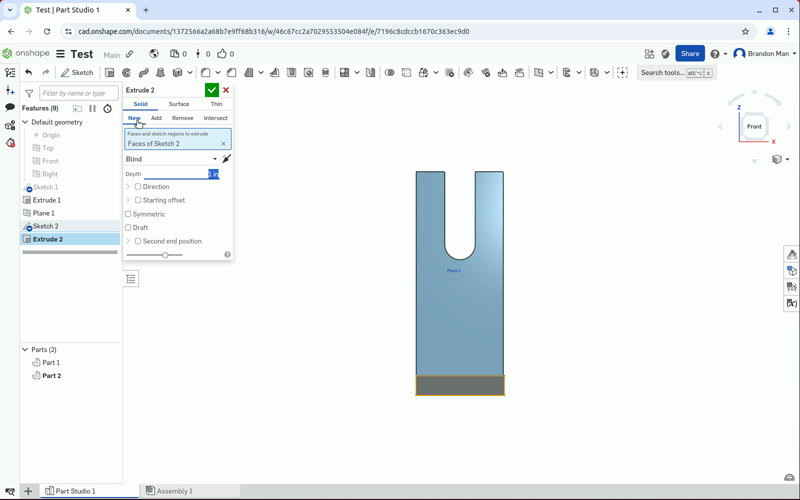
text(9.628)
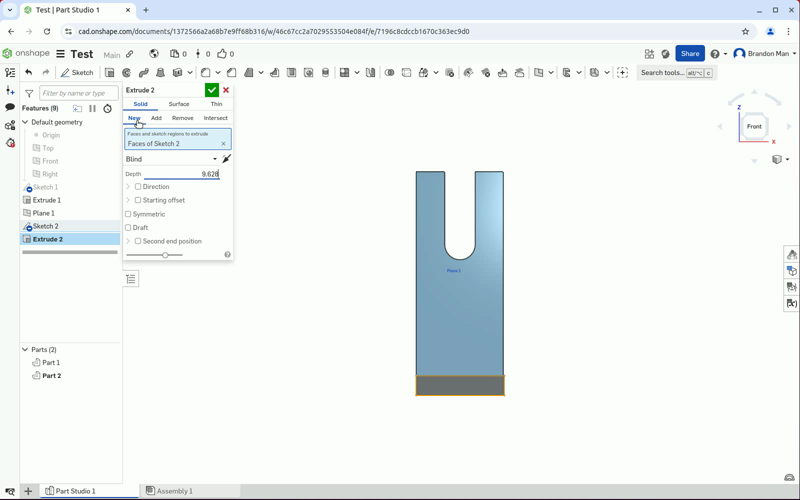
key(enter)
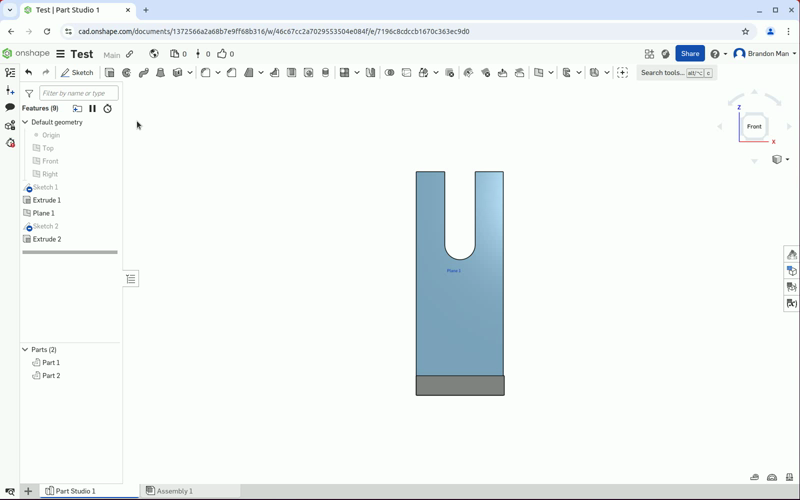
key(shift+h)
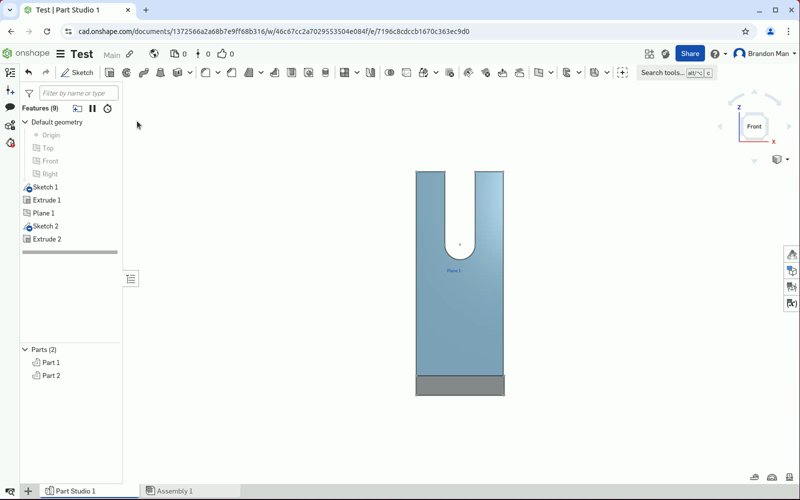
key(shift+h)
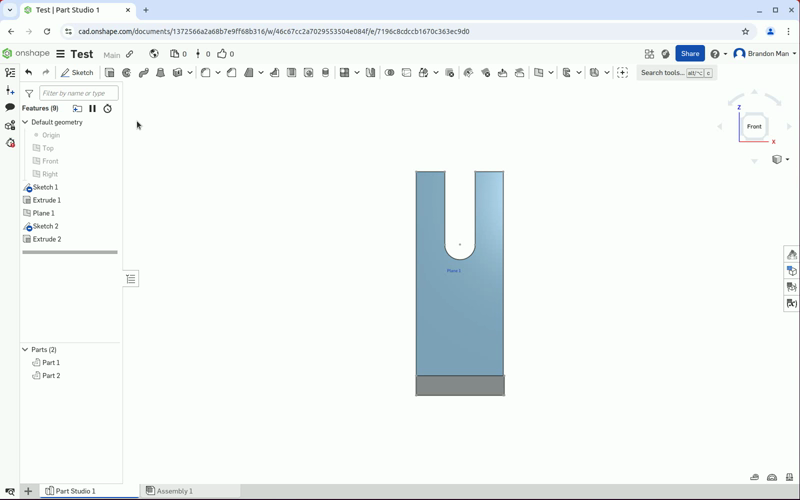
key(shift+7)
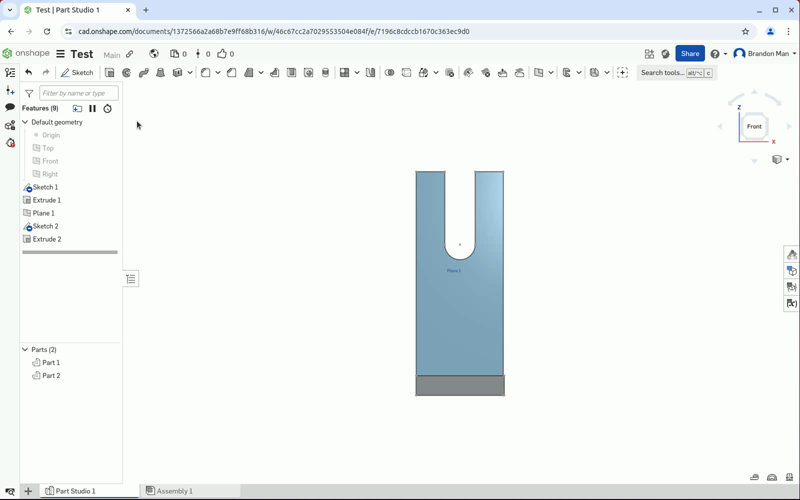
key(left, 2)
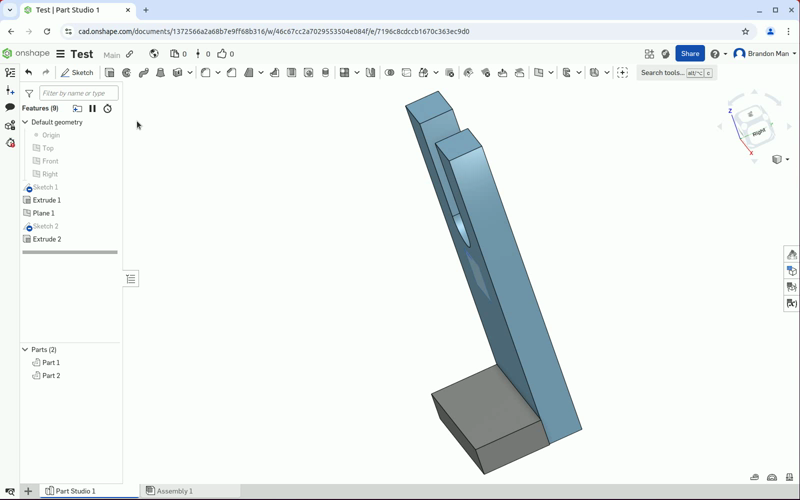
key(down, 2)
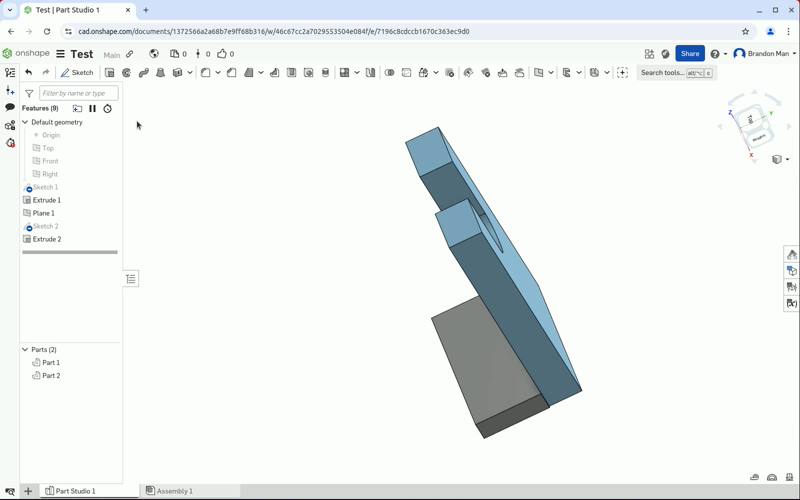
key(up, 2)
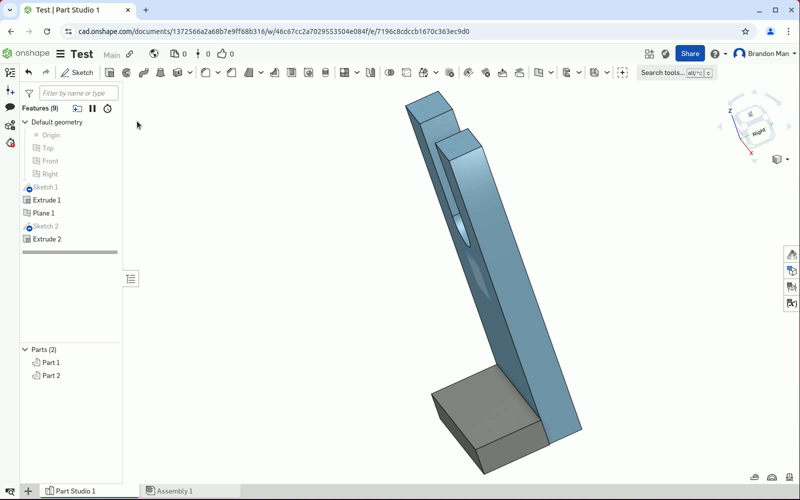
key(right, 2)
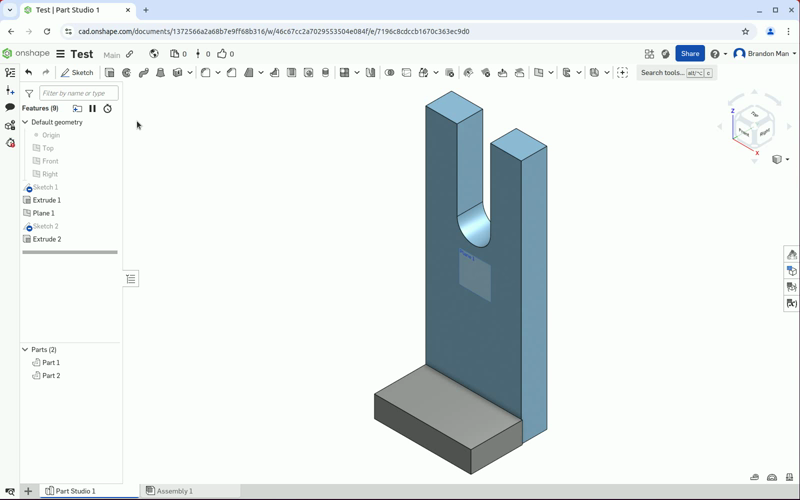
mouse_move(73, 189)
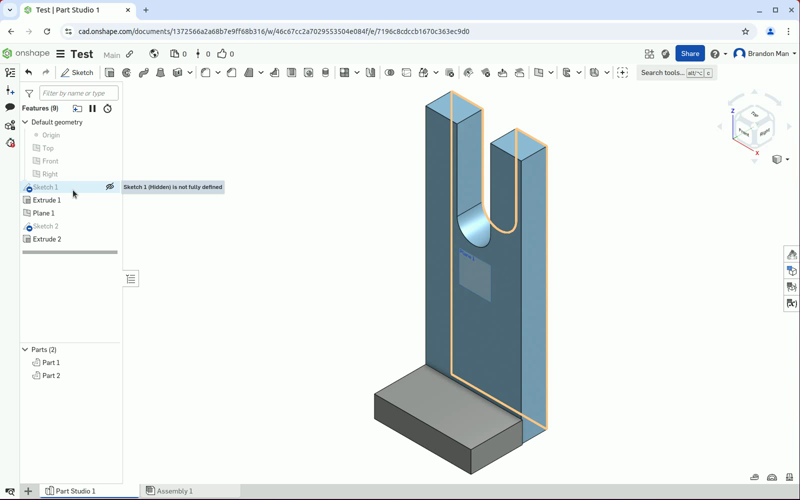
click(73, 189)